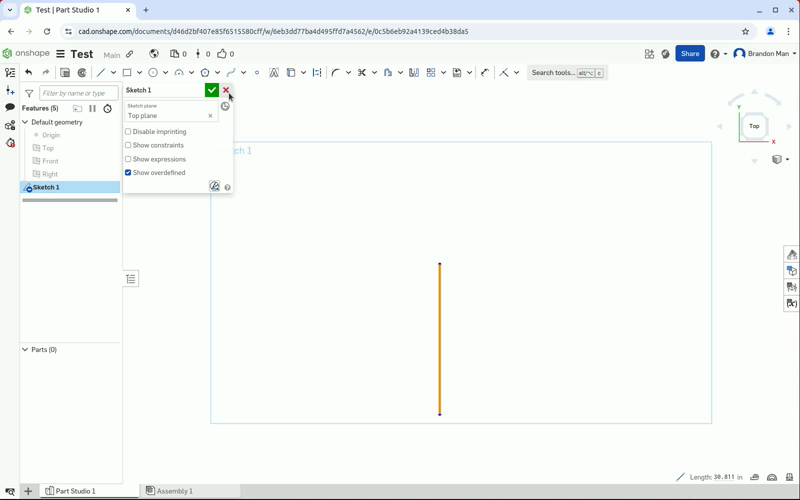
key(shift+h)
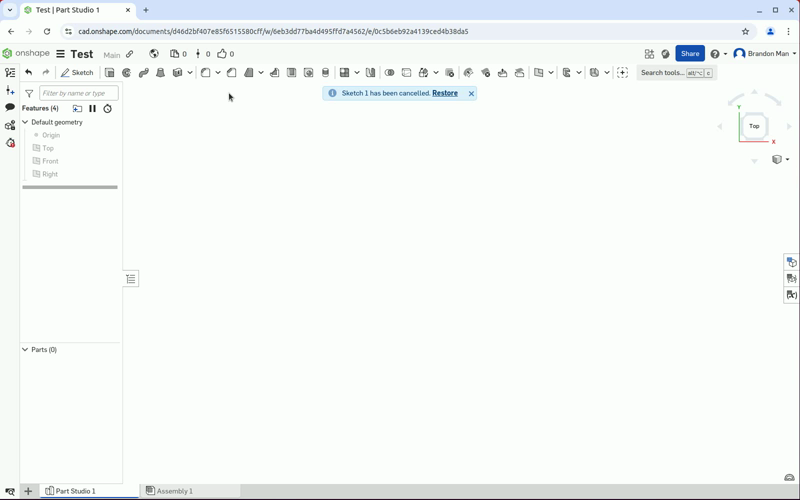
mouse_move(73, 352)
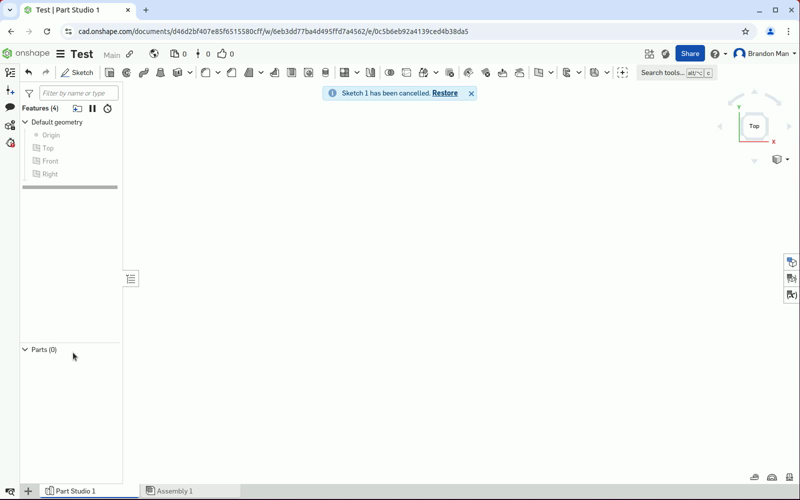
key(y)
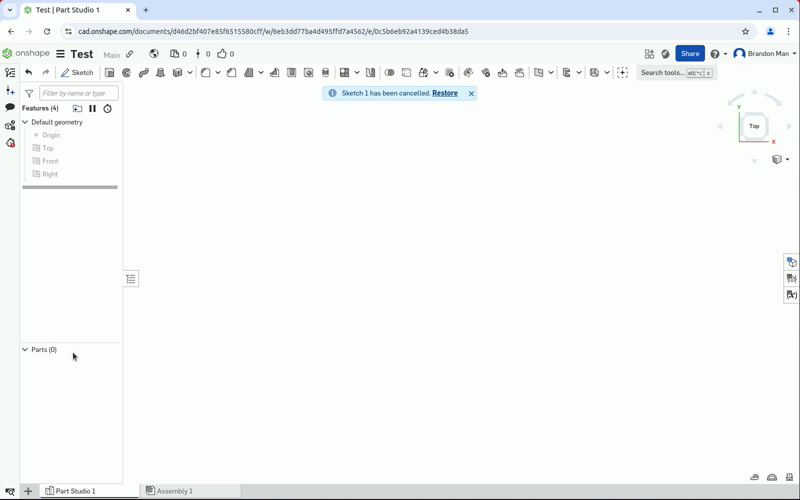
key(shift+p)
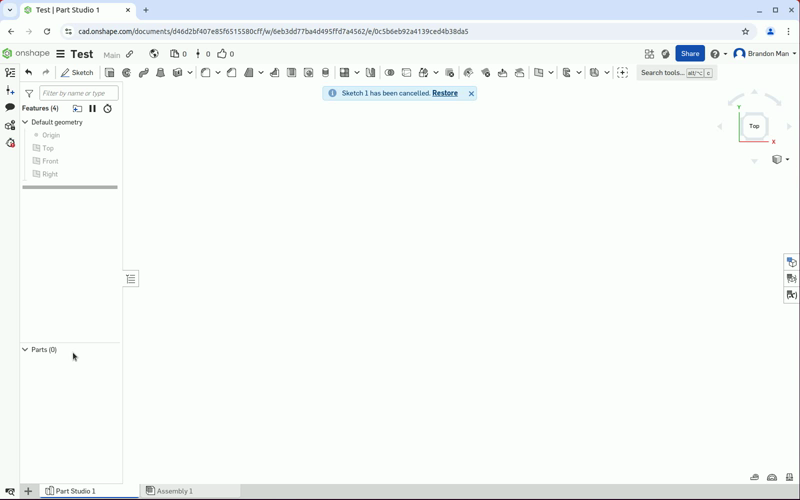
key(space)
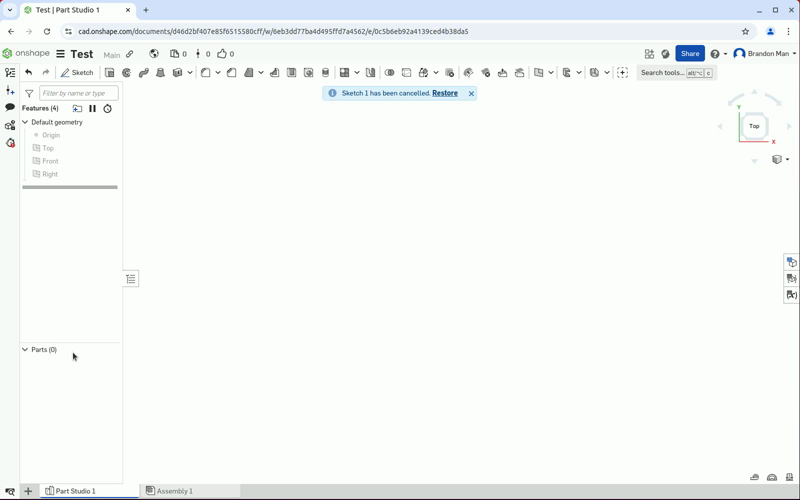
key_down(shift)
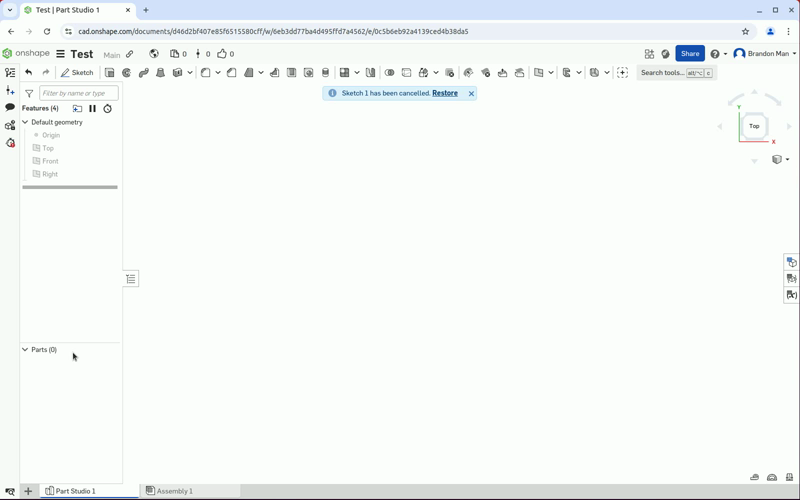
key(up)
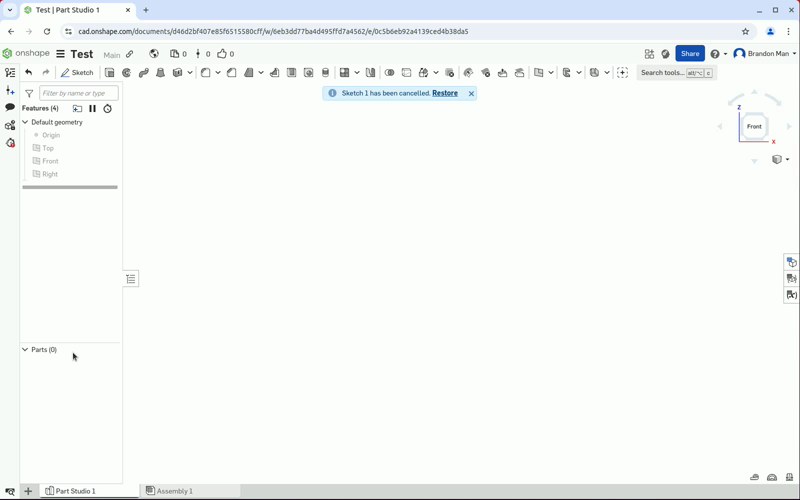
key_up(shift)
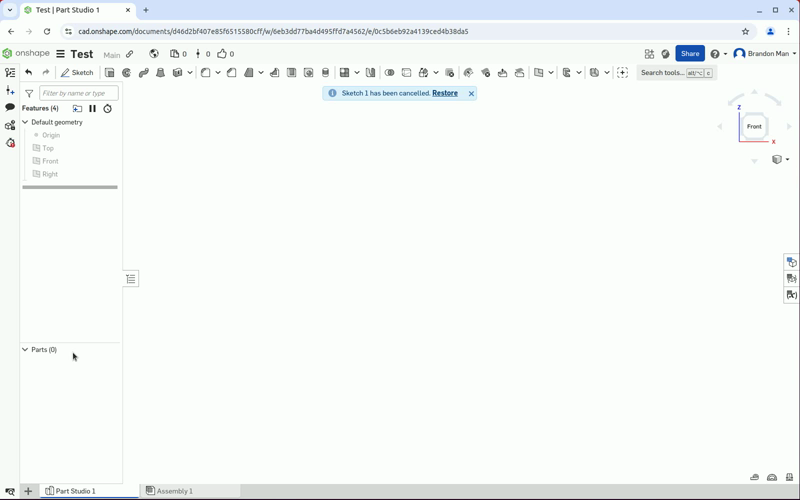
mouse_move(73, 352)
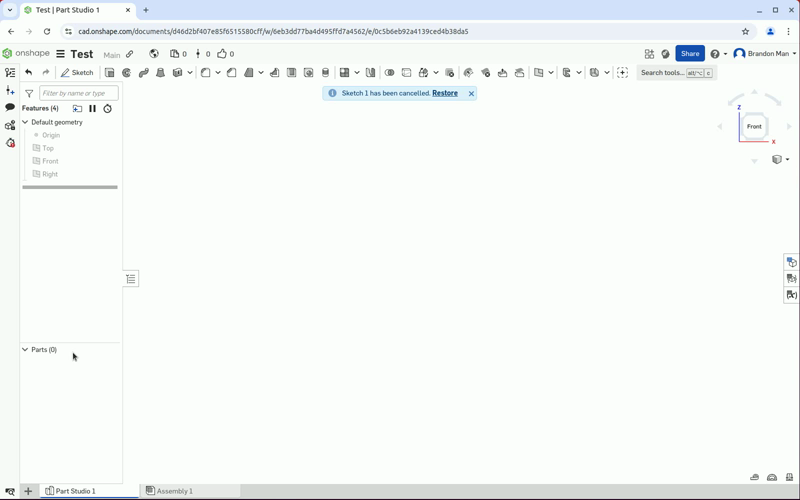
key(shift+y)
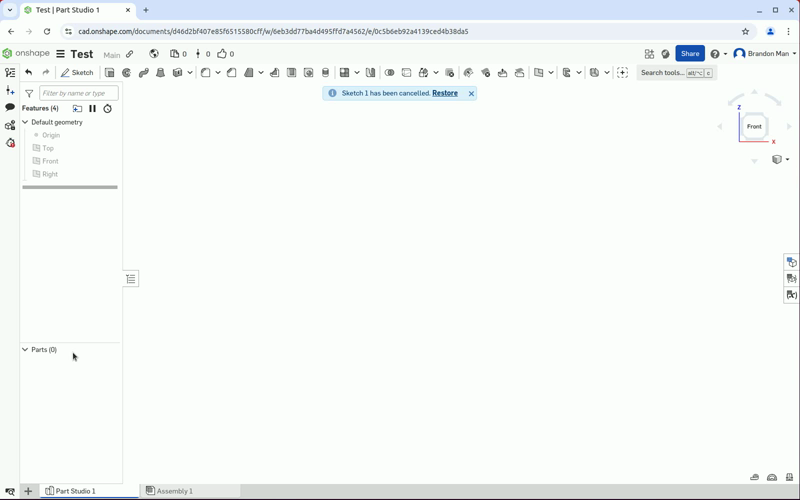
key(shift+s)
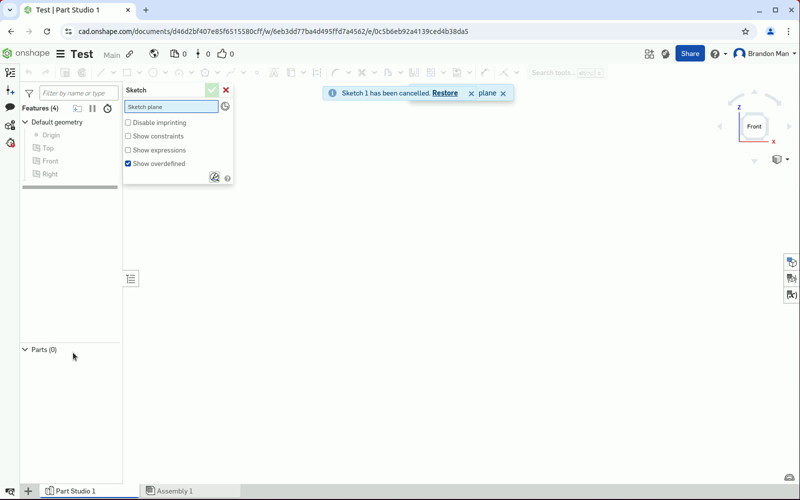
mouse_move(73, 163)
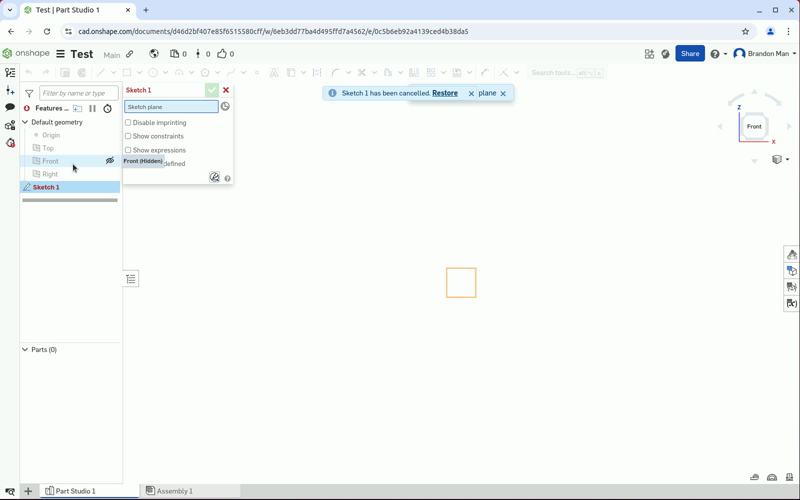
click(73, 163)
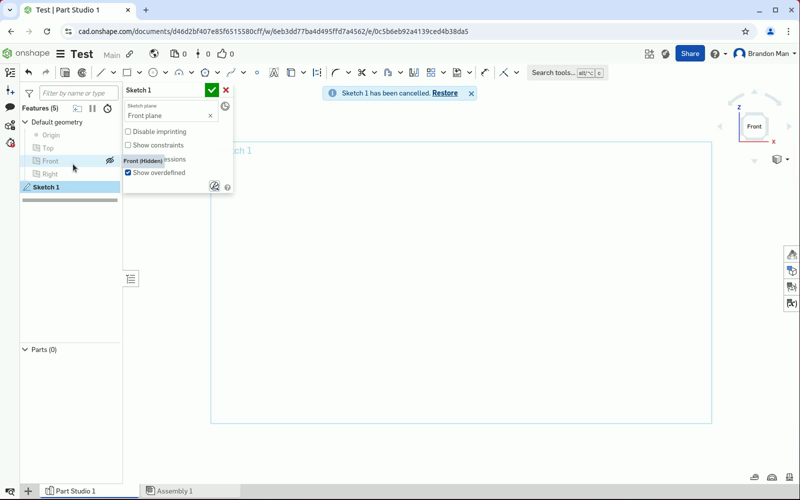
mouse_move(73, 352)
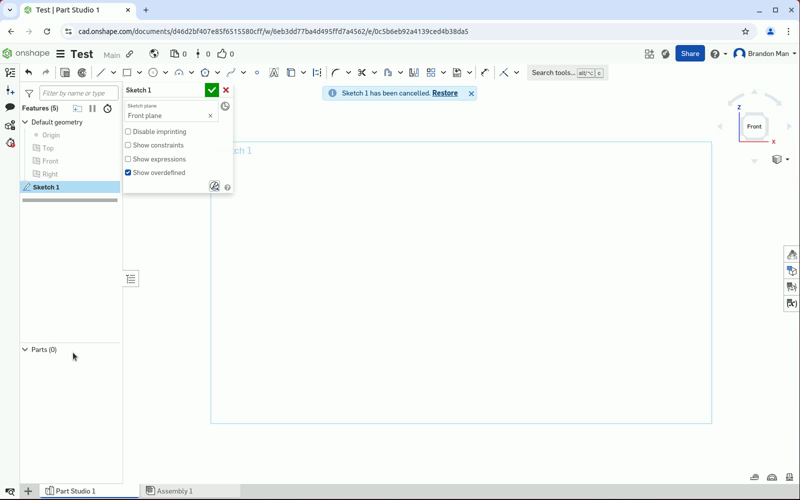
key(y)
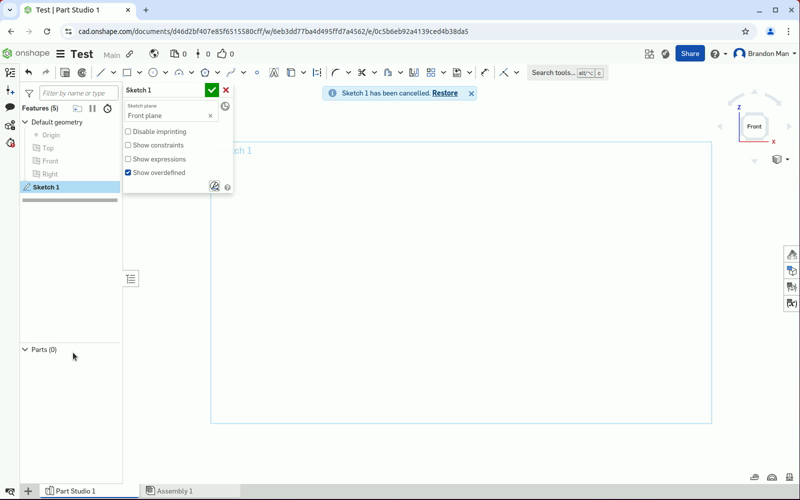
key(l)
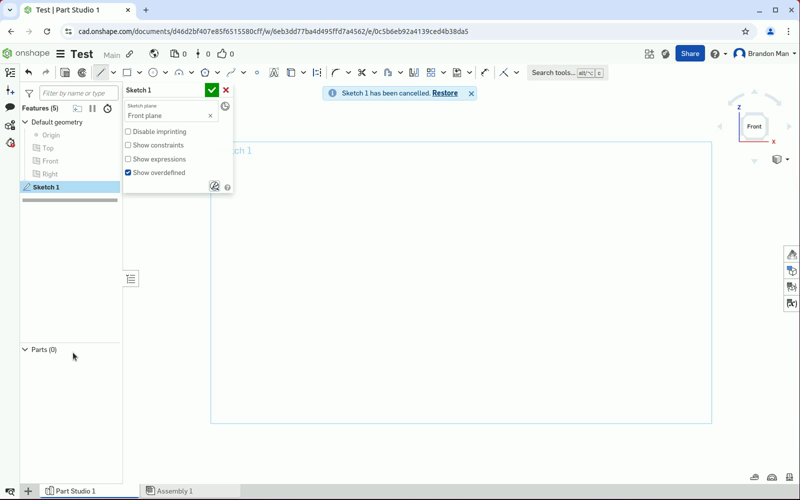
key_down(shift)
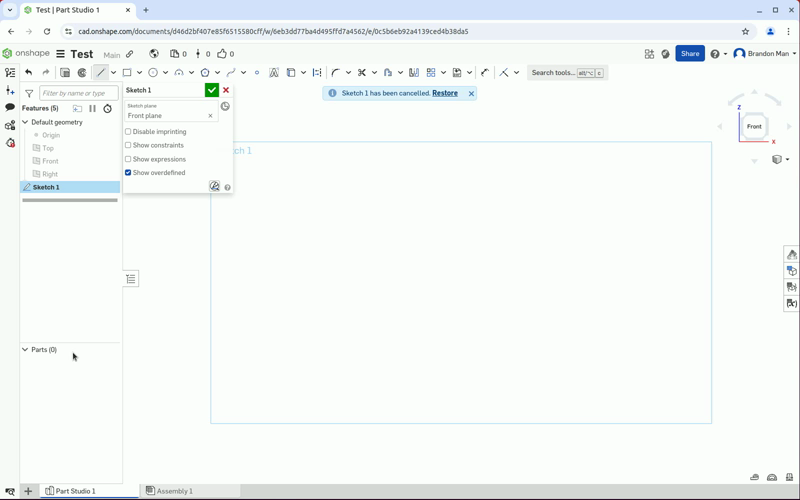
mouse_move(460, 282)
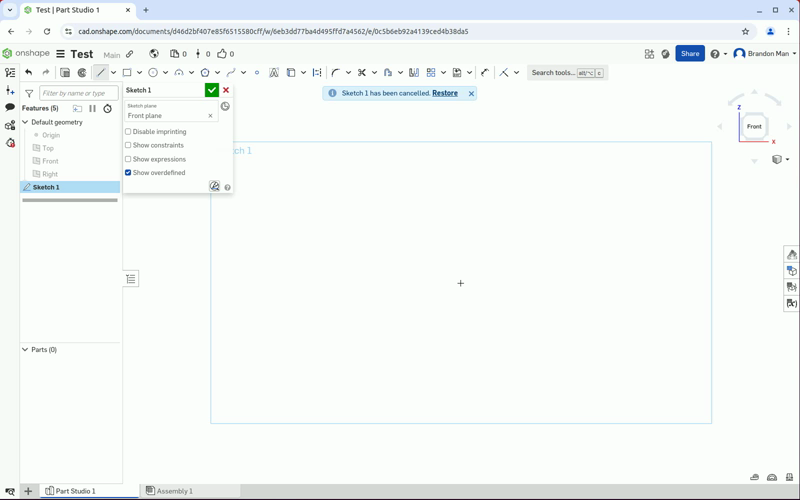
click(460, 282)
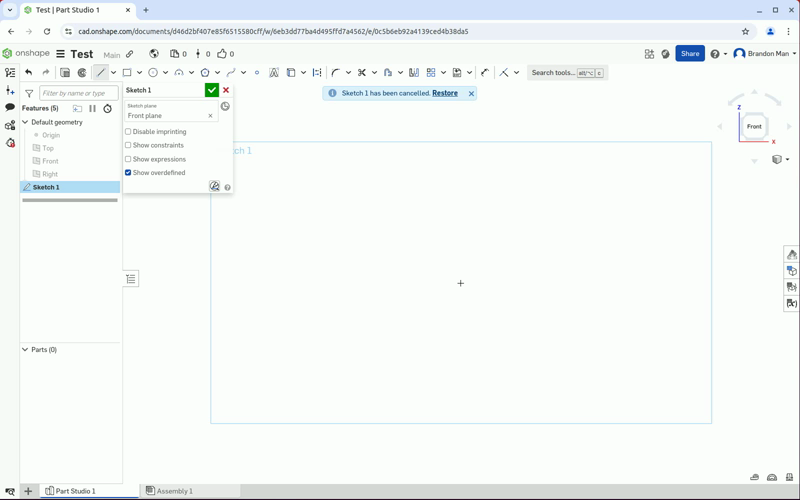
key_up(shift)
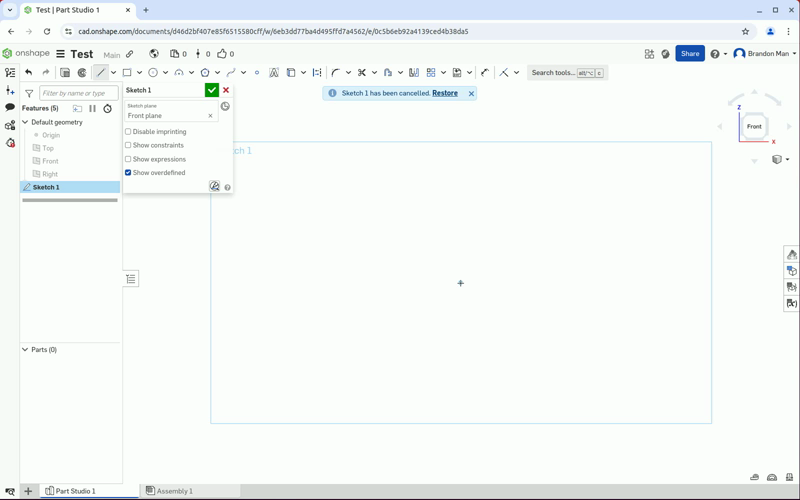
key_down(shift)
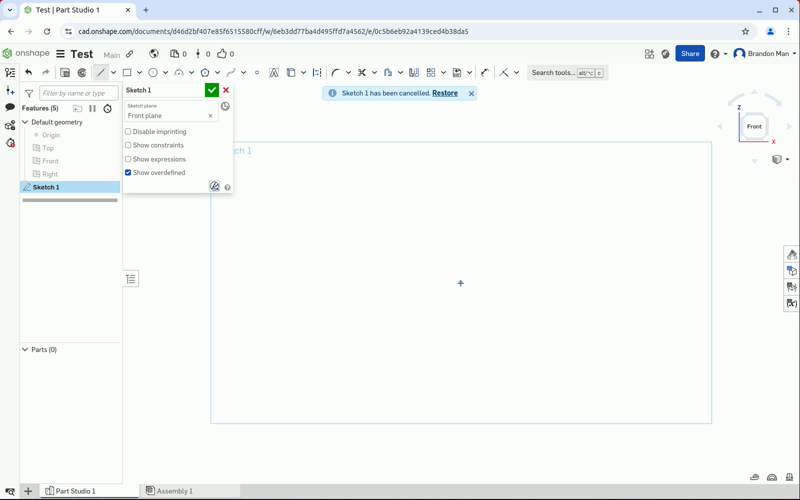
mouse_move(490, 282)
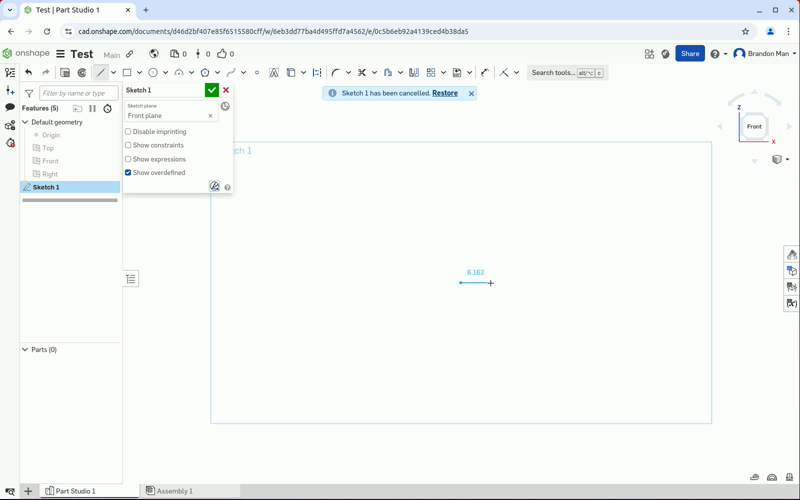
mouse_move(472, 282)
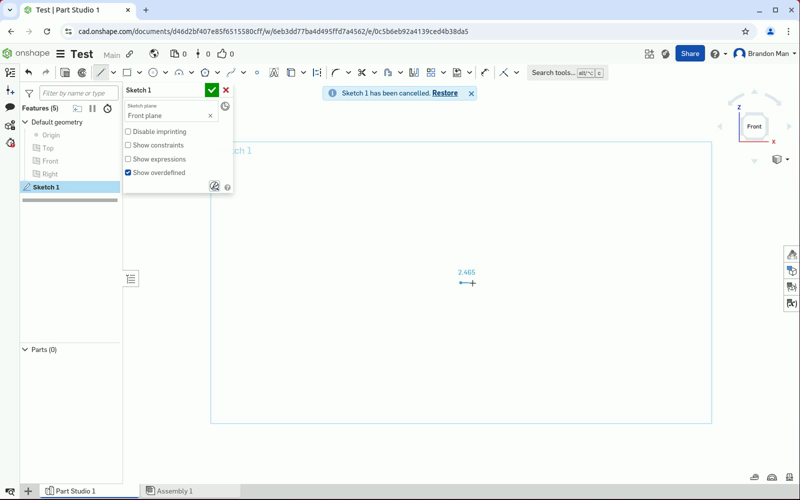
click(472, 282)
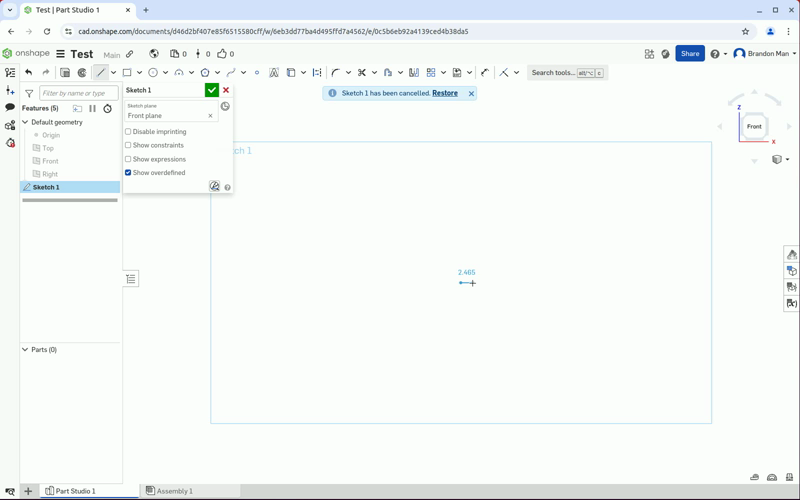
key_up(shift)
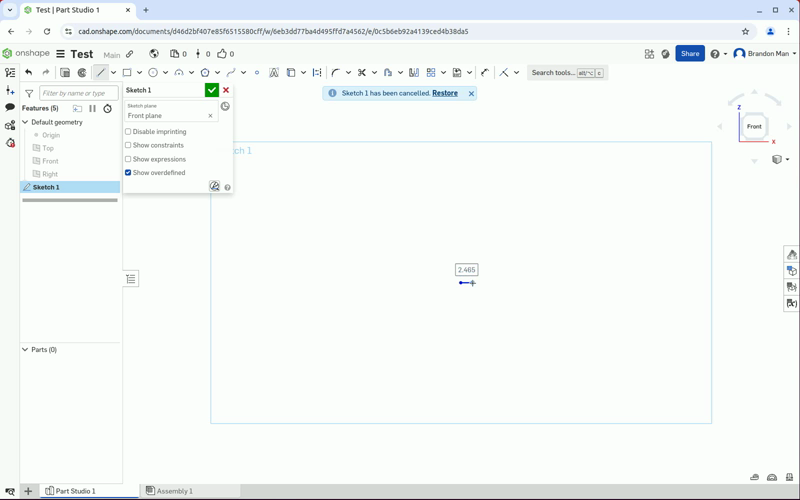
key_down(shift)
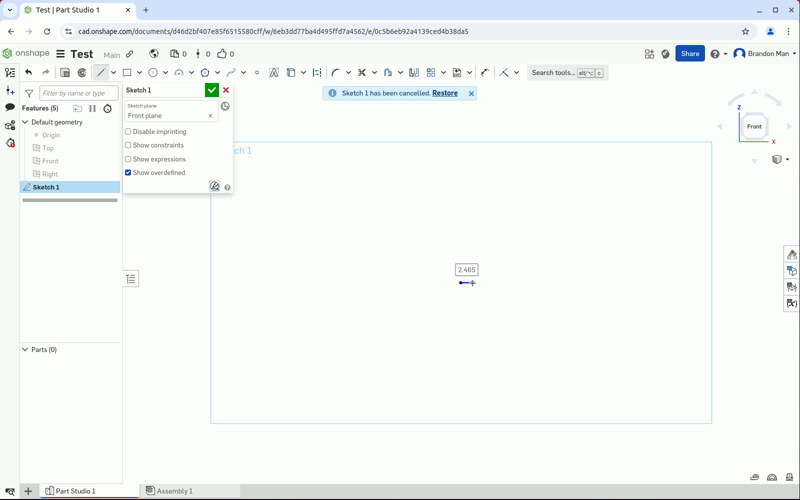
mouse_move(502, 282)
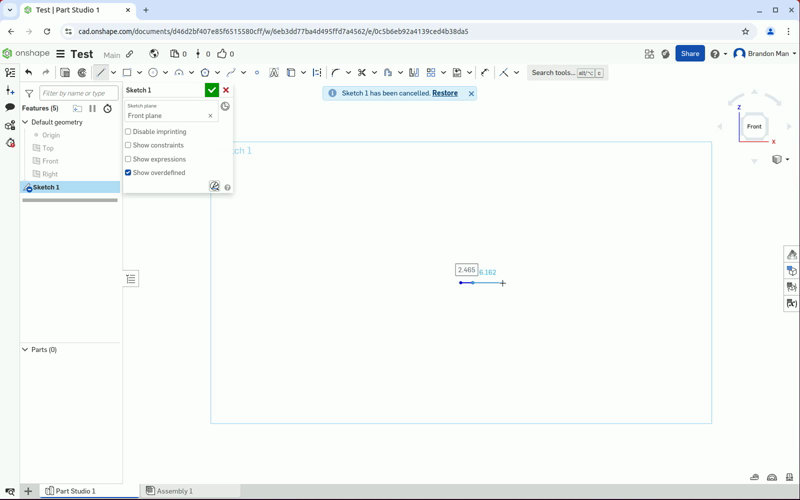
mouse_move(472, 268)
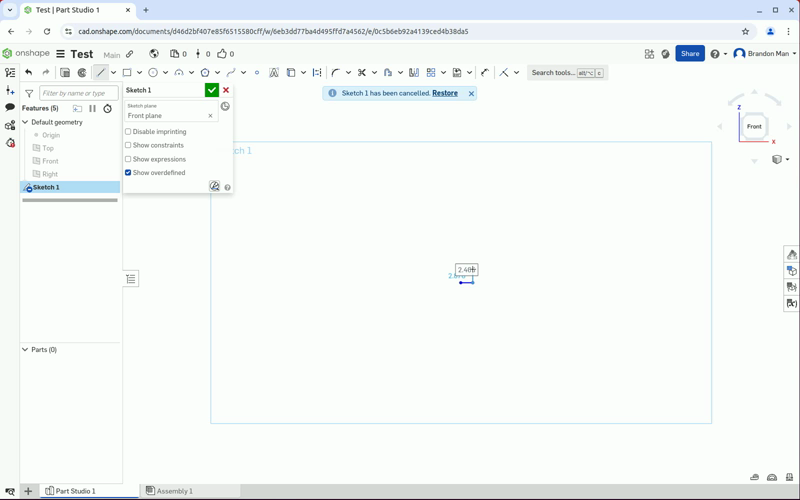
click(472, 268)
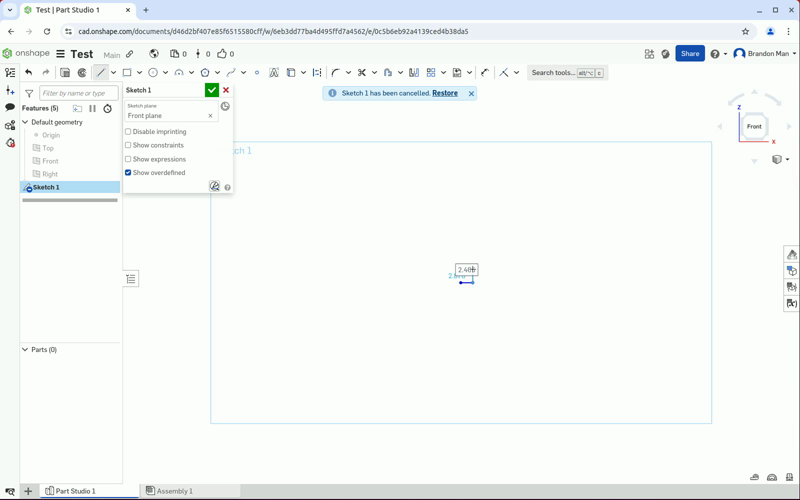
key_up(shift)
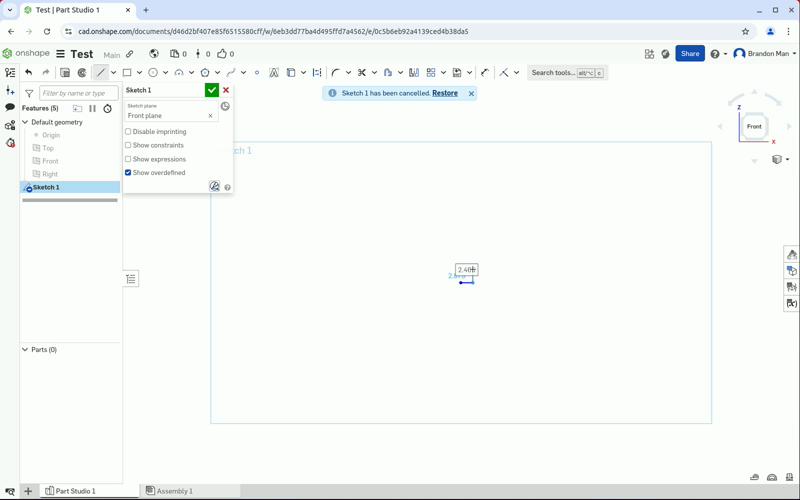
key_down(shift)
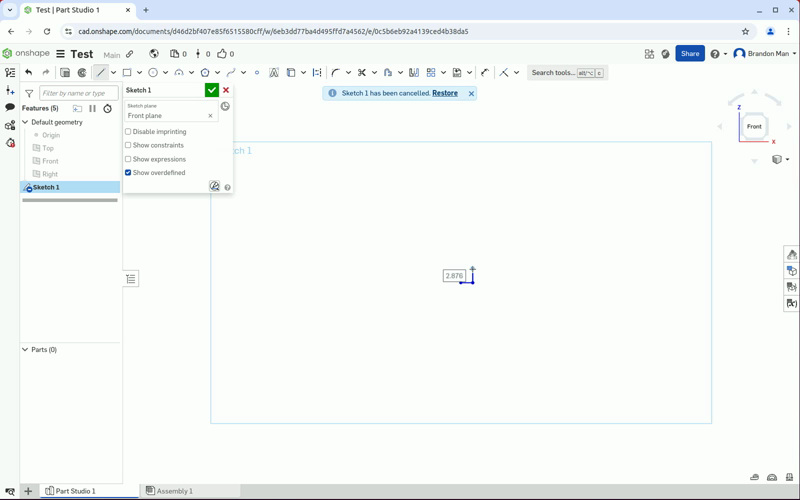
mouse_move(502, 268)
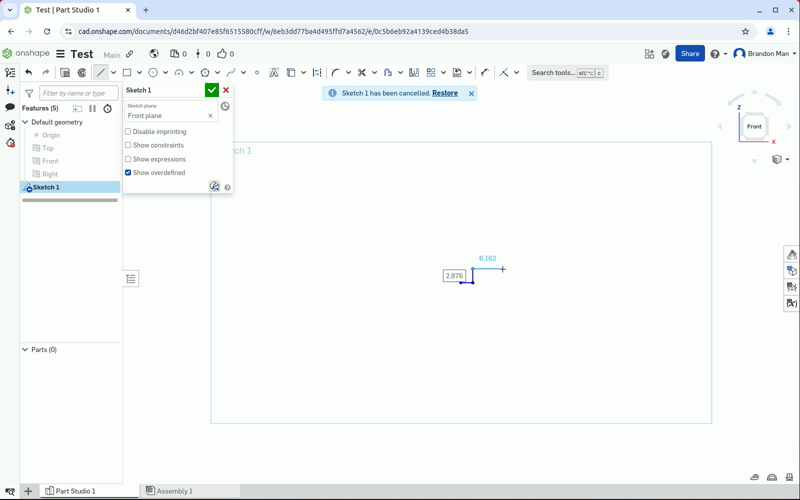
mouse_move(484, 268)
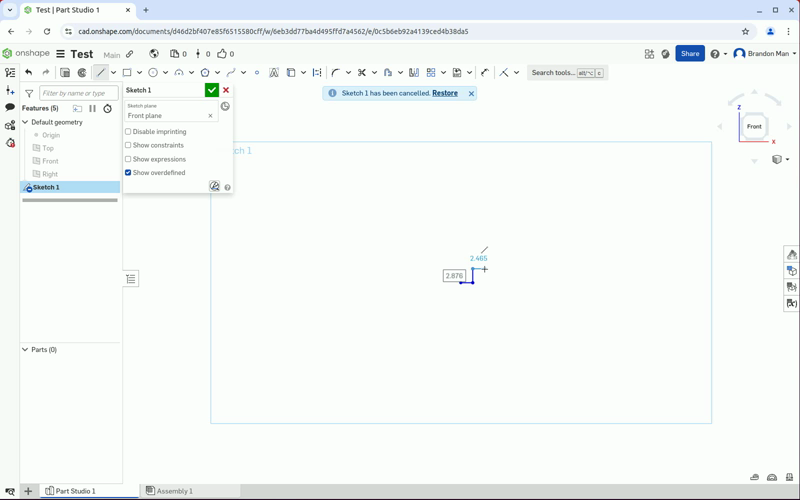
click(484, 268)
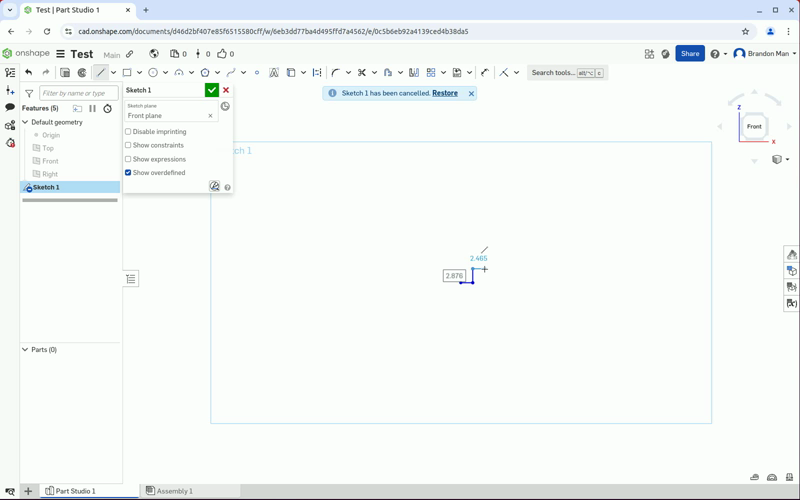
key_up(shift)
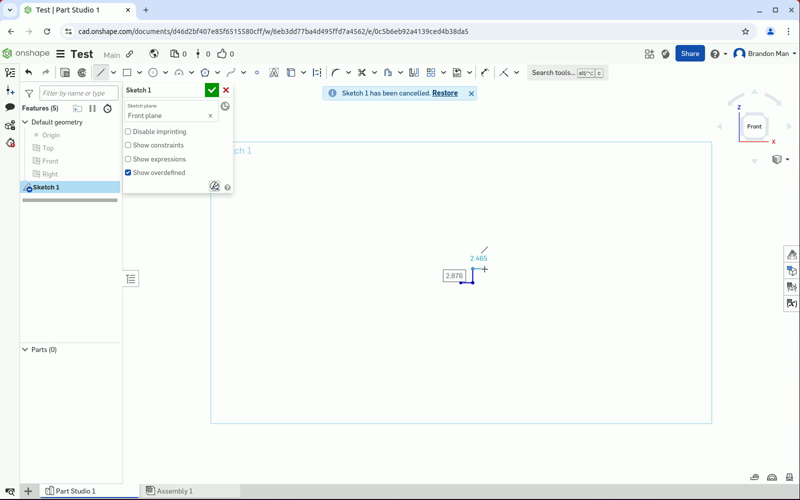
key_down(shift)
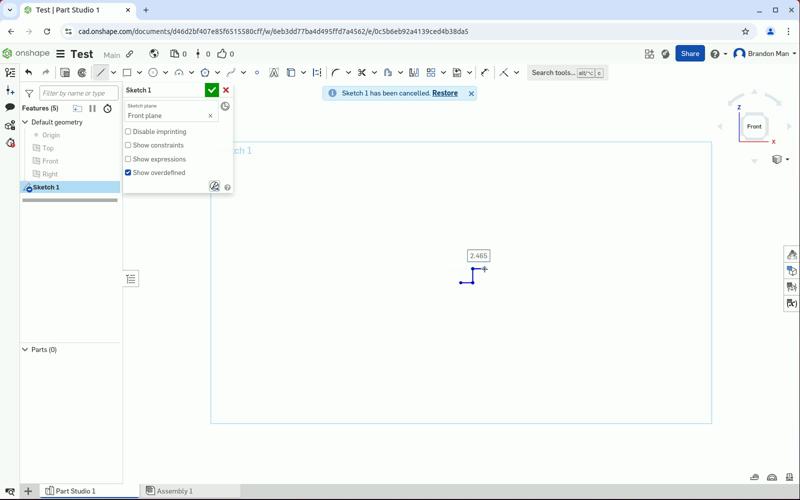
mouse_move(514, 268)
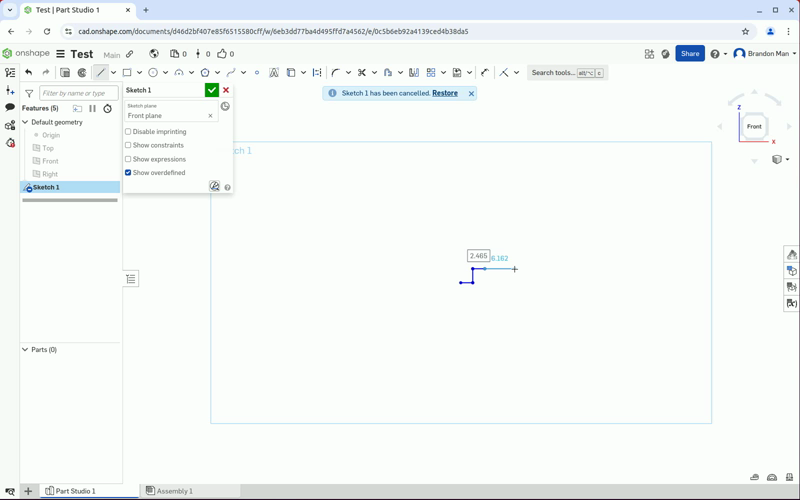
mouse_move(484, 221)
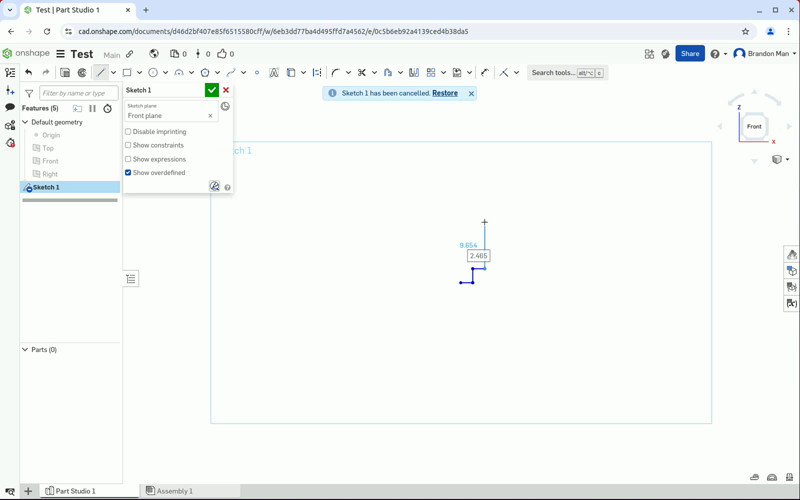
click(484, 221)
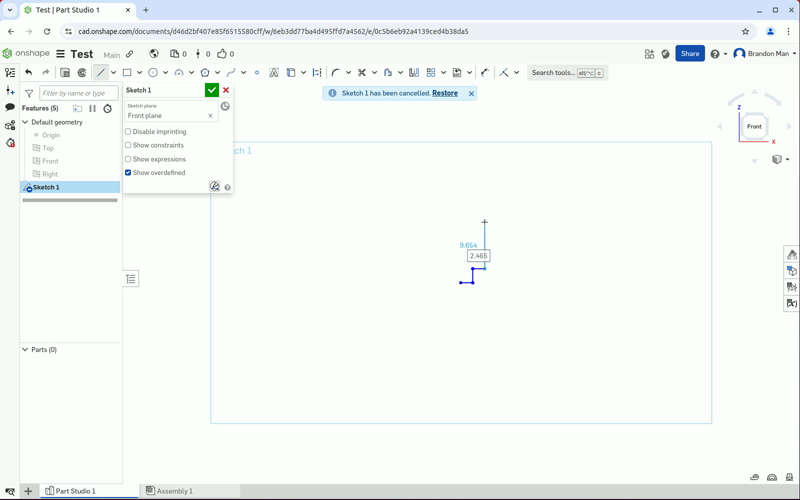
key_up(shift)
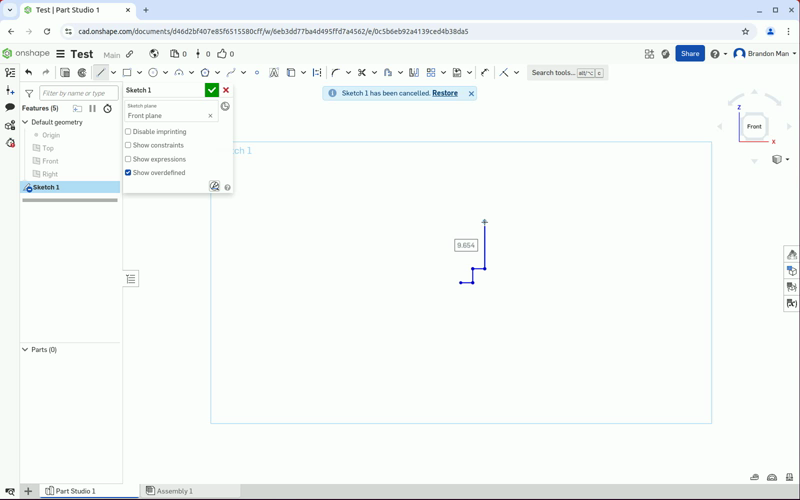
key_down(shift)
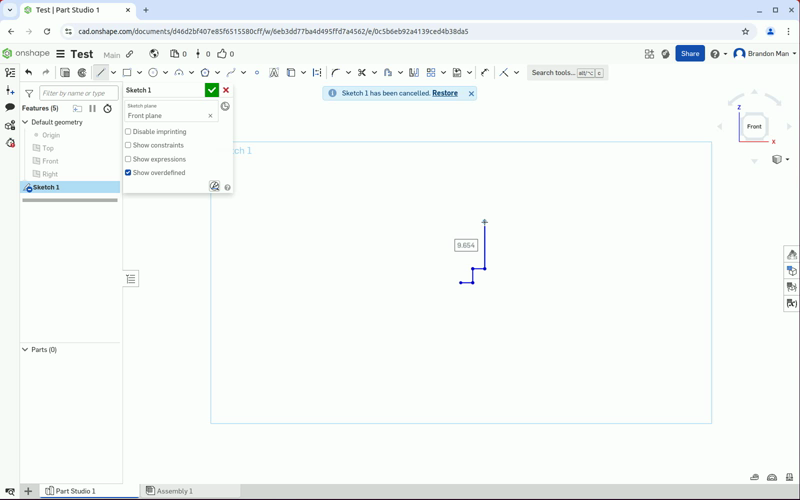
mouse_move(514, 221)
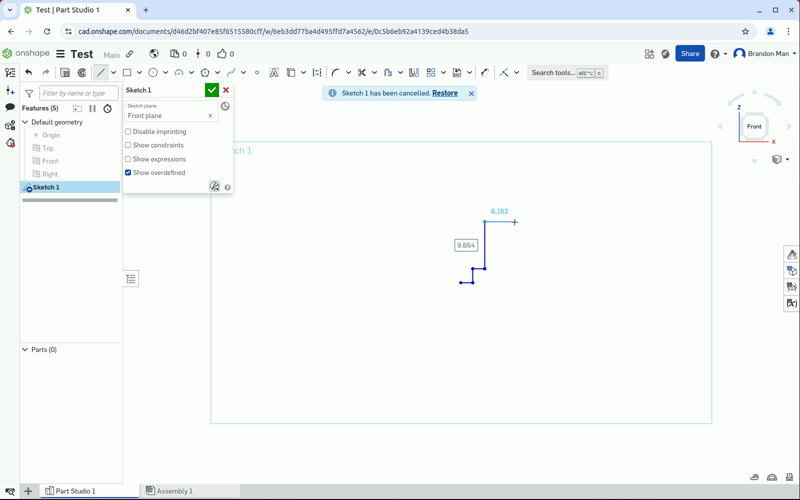
mouse_move(472, 221)
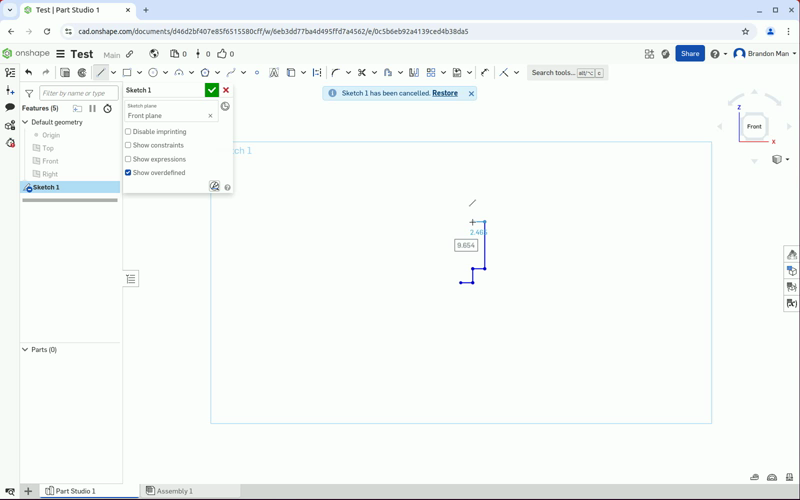
click(472, 221)
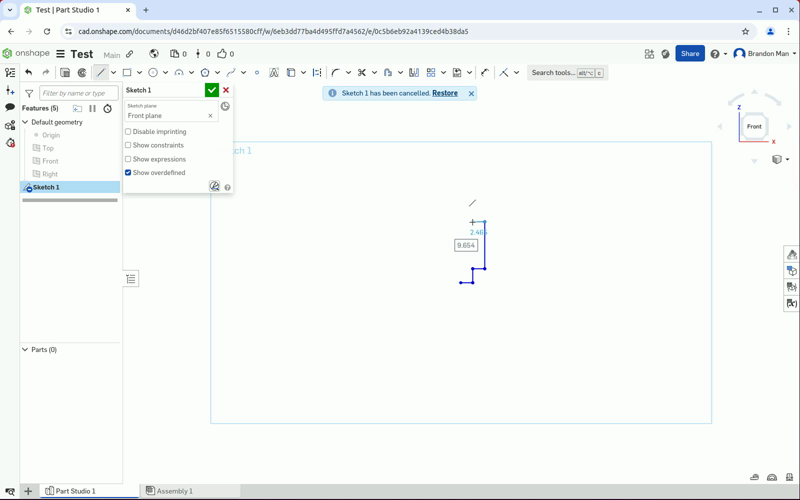
key_up(shift)
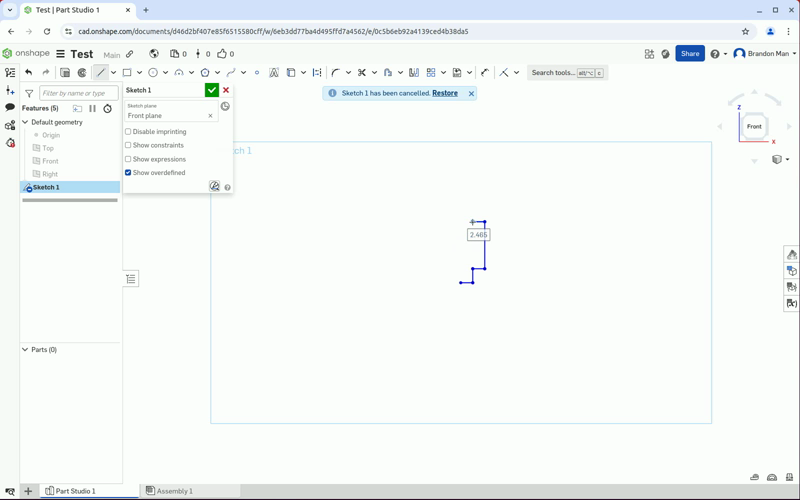
key_down(shift)
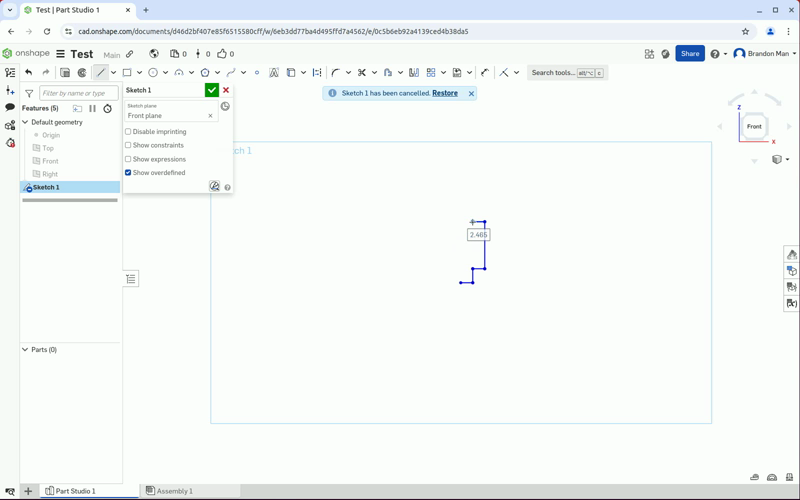
mouse_move(502, 221)
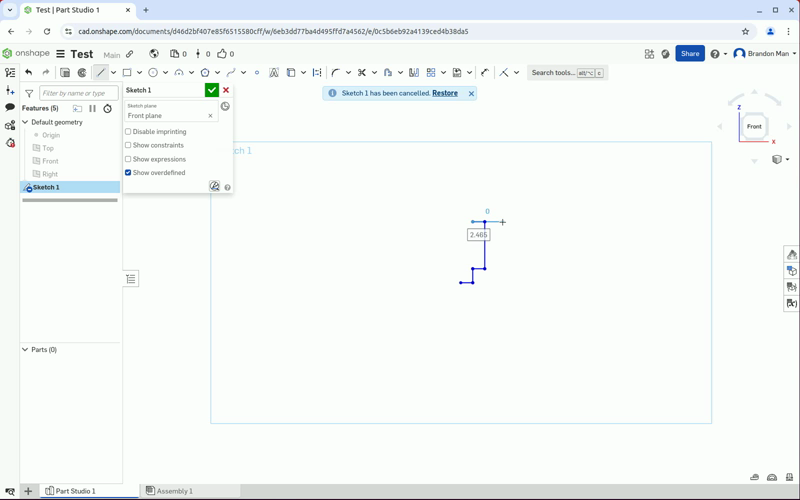
mouse_move(472, 207)
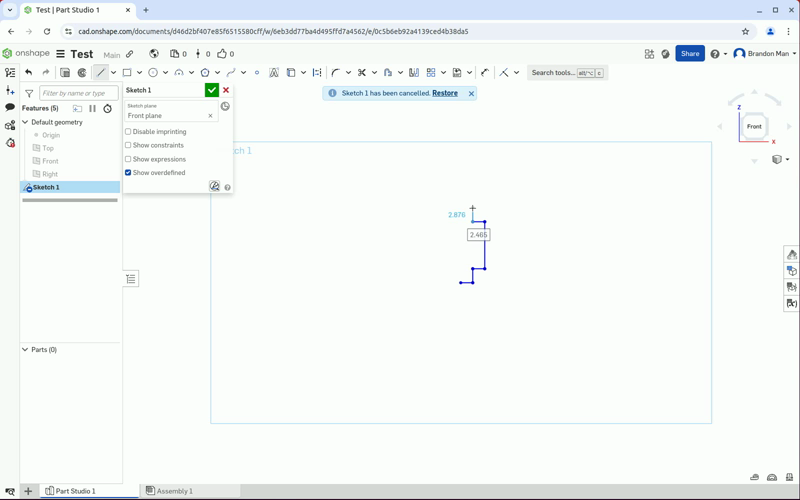
click(472, 207)
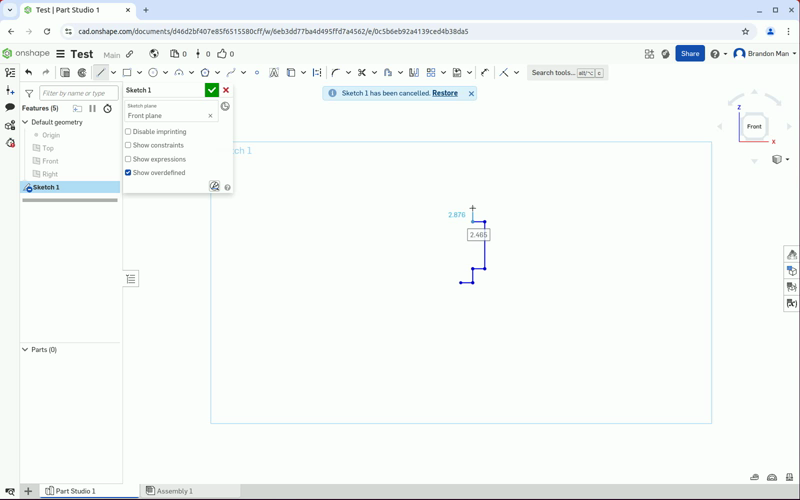
key_up(shift)
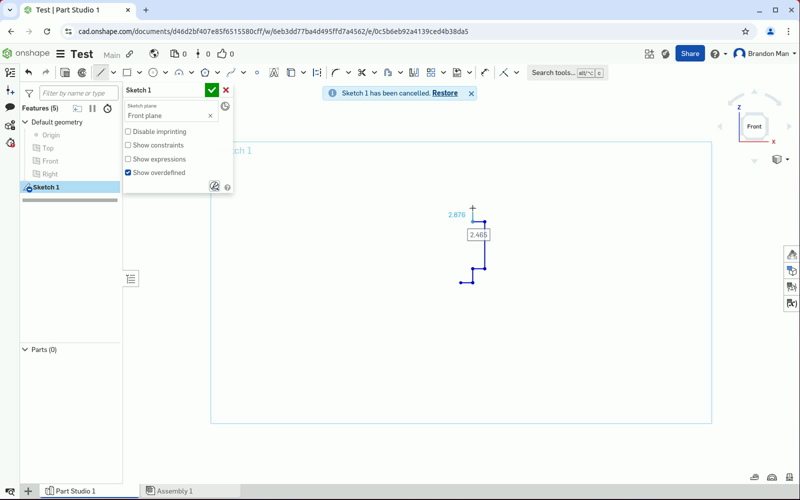
key_down(shift)
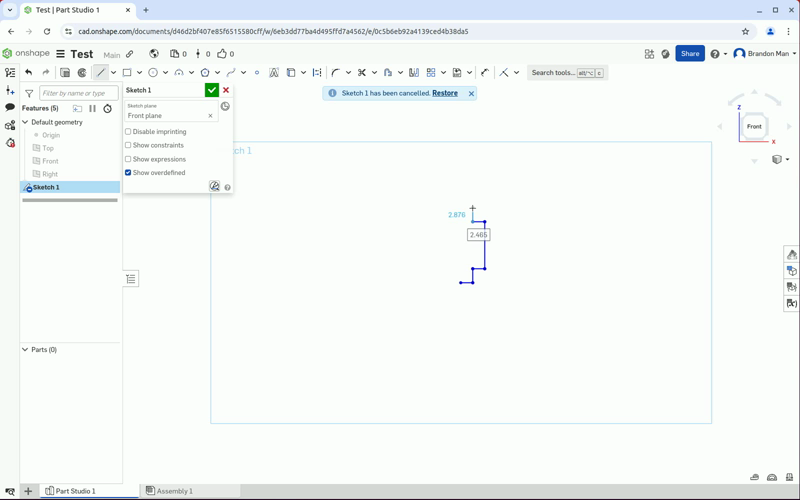
mouse_move(502, 207)
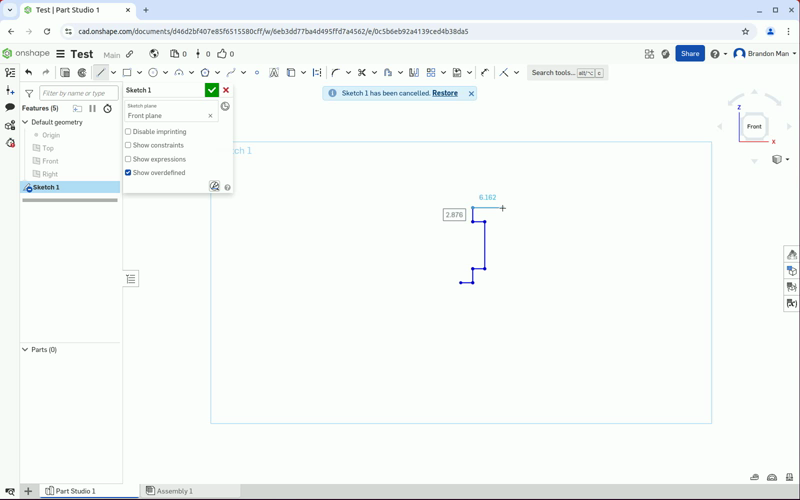
mouse_move(460, 207)
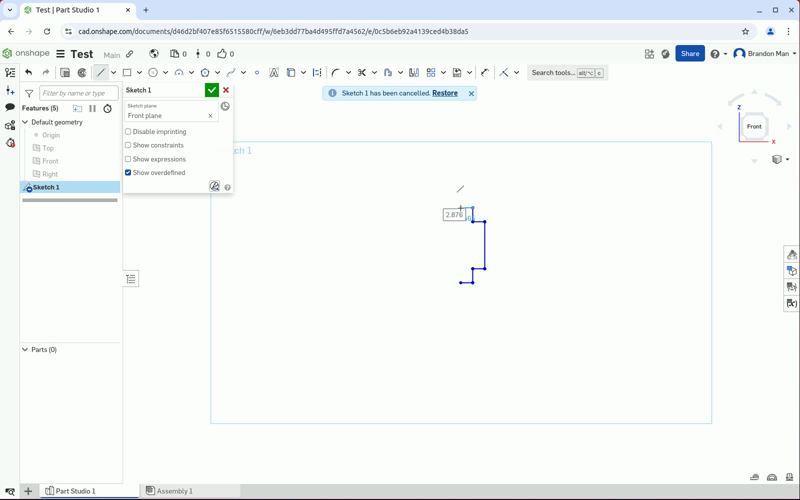
click(460, 207)
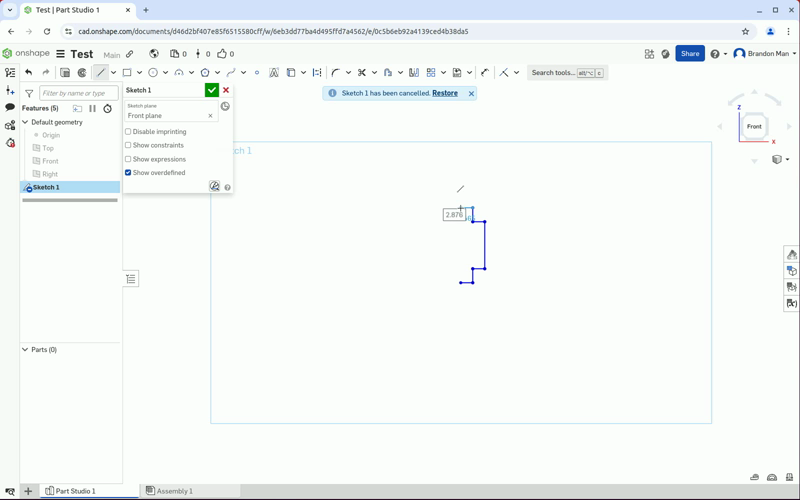
key_up(shift)
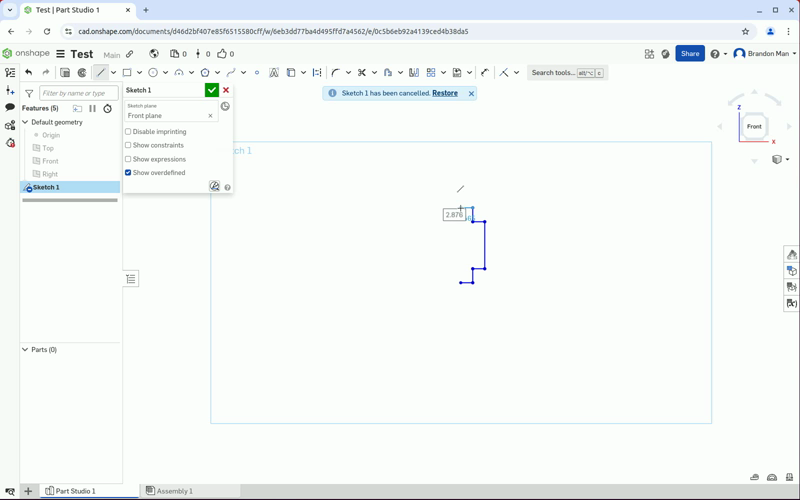
key_down(shift)
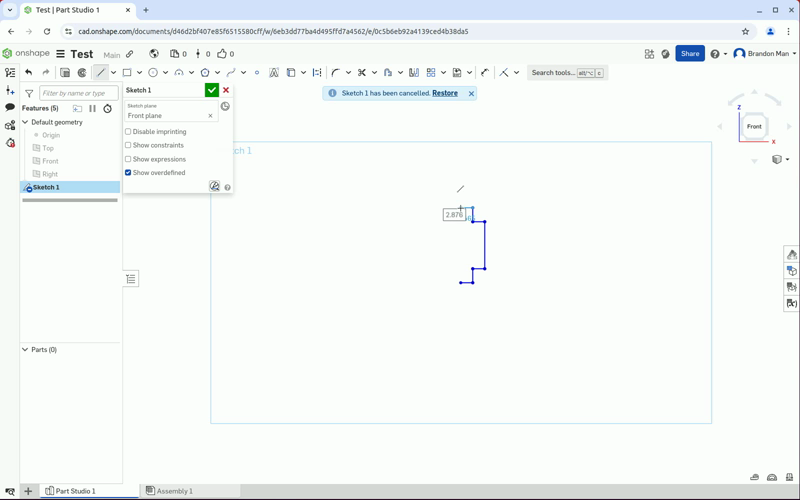
mouse_move(460, 282)
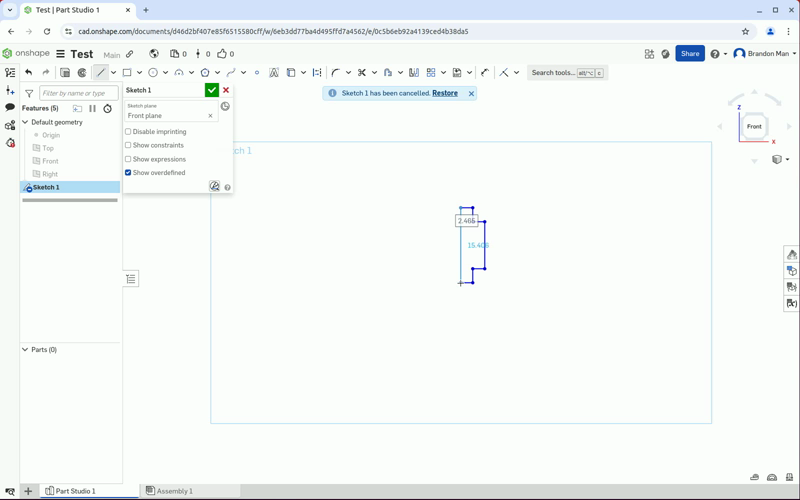
key_up(shift)
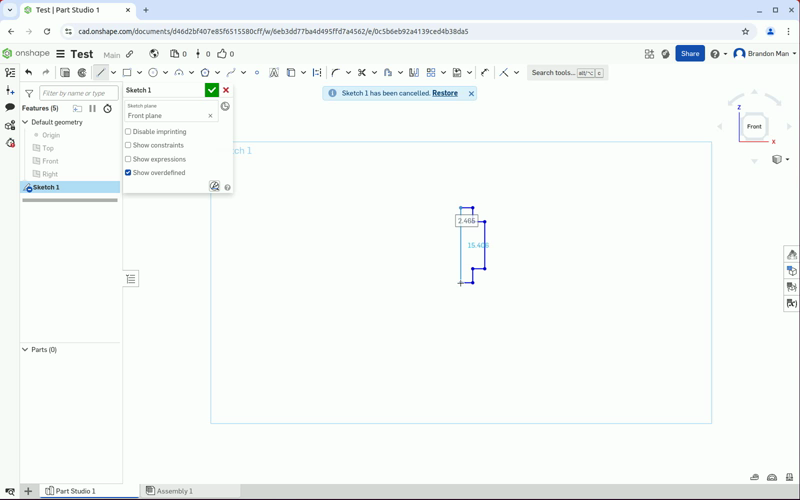
click(460, 282)
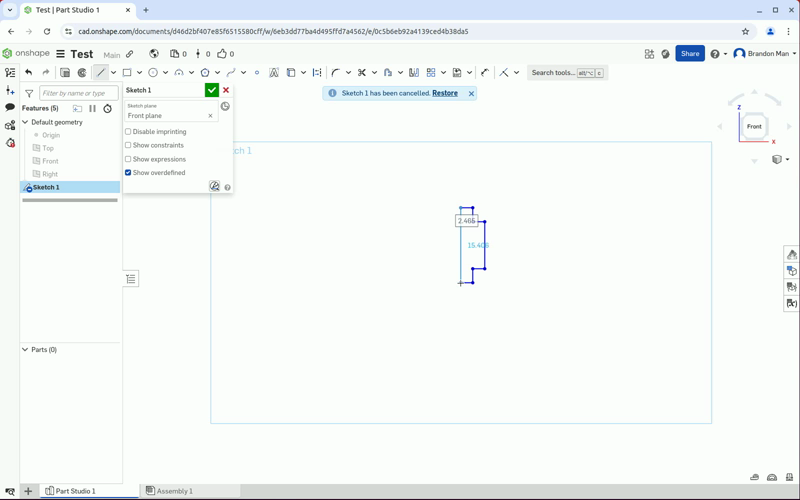
key(esc)
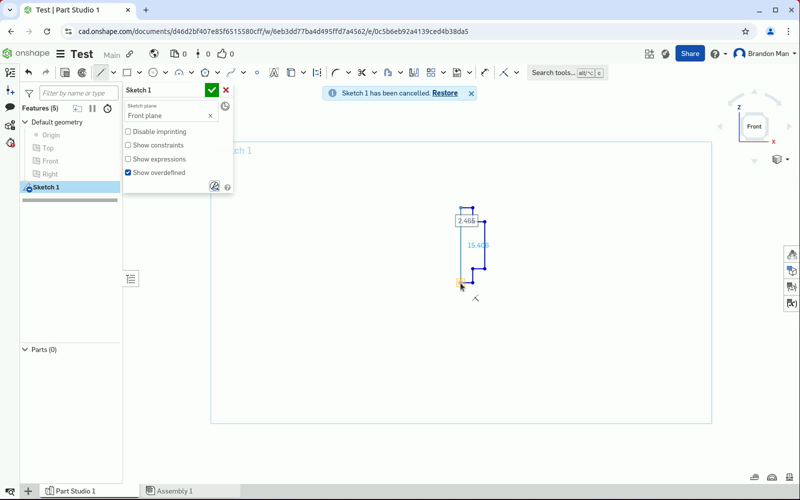
mouse_move(468, 242)
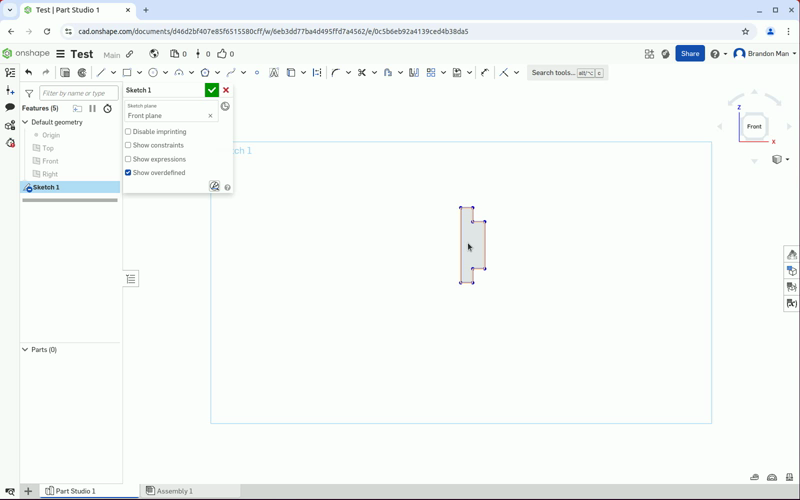
scroll(6)
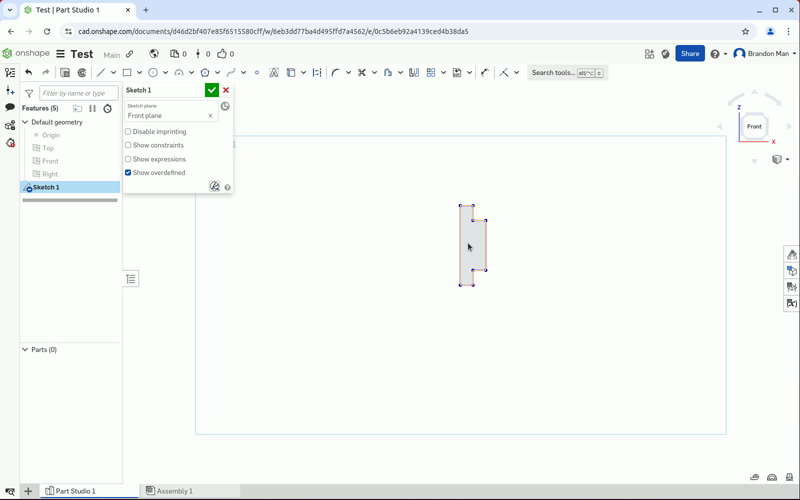
scroll(6)
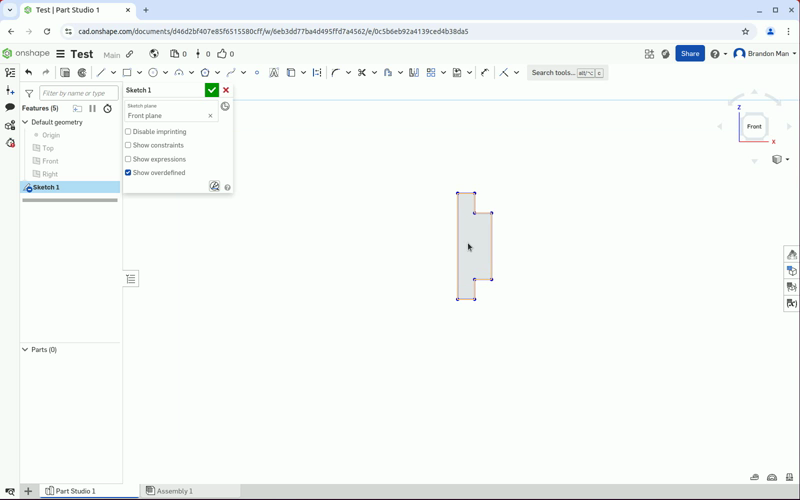
scroll(6)
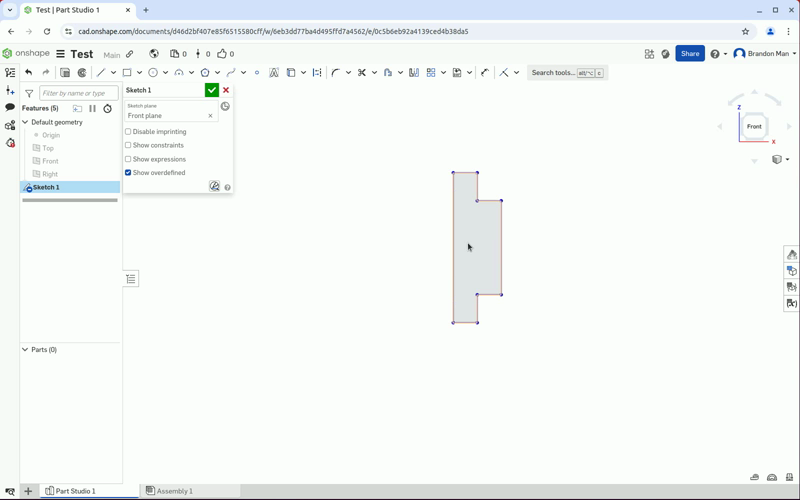
scroll(6)
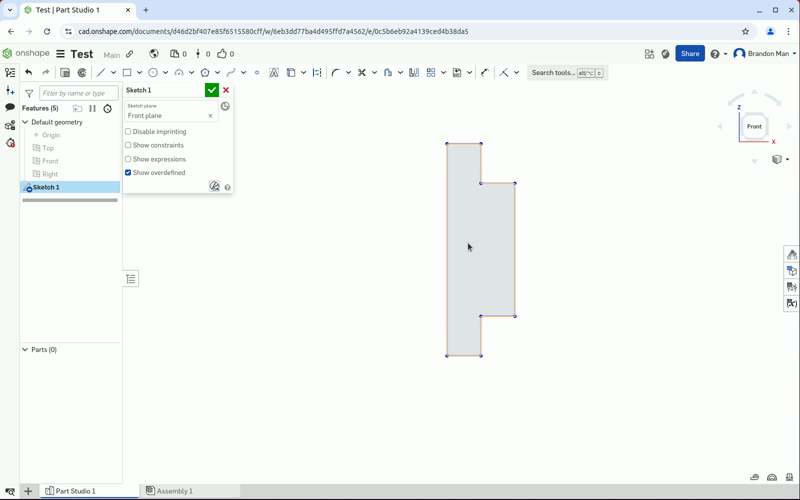
scroll(6)
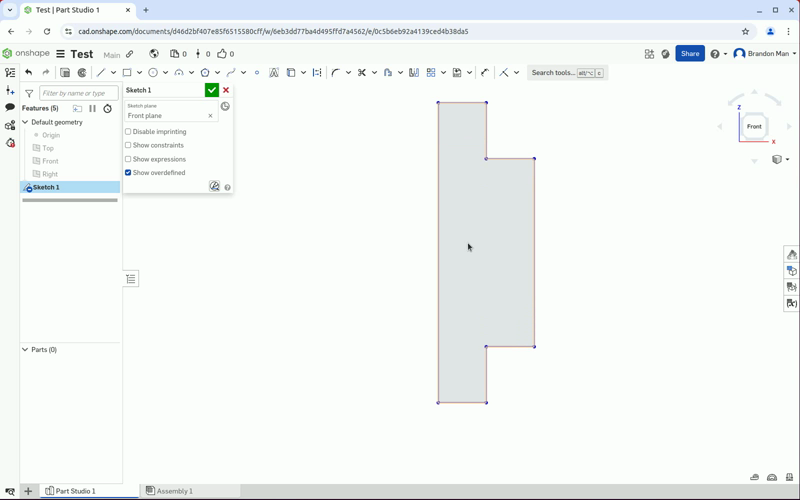
scroll(6)
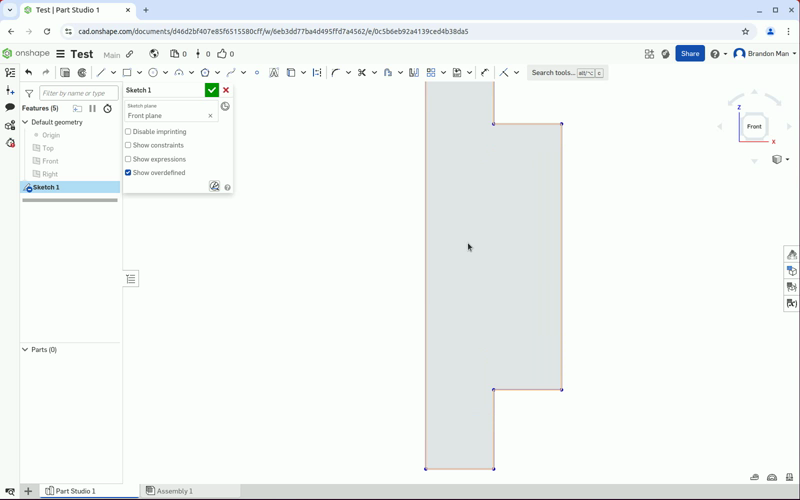
scroll(6)
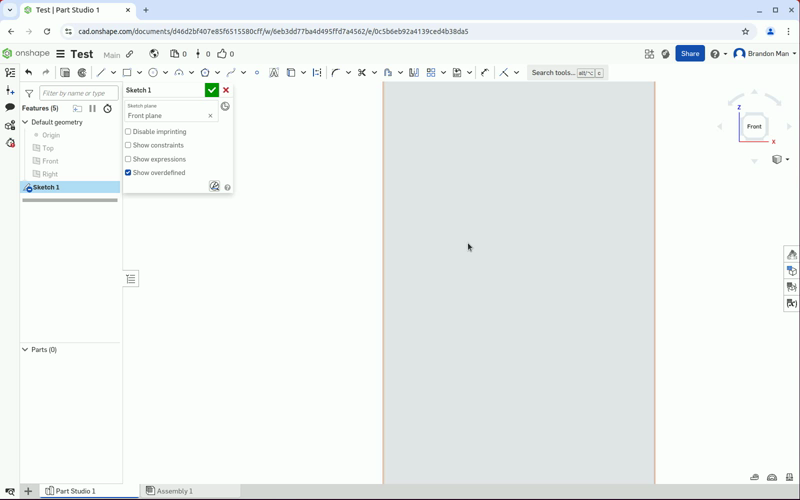
click(468, 242)
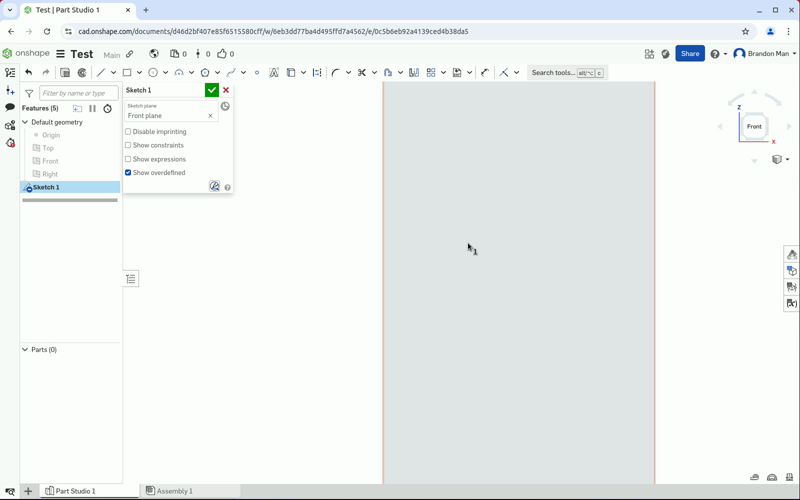
scroll(-6)
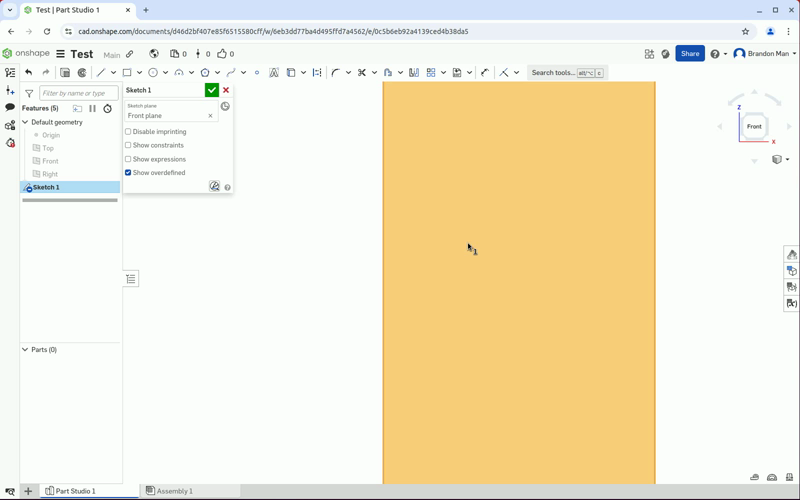
scroll(-6)
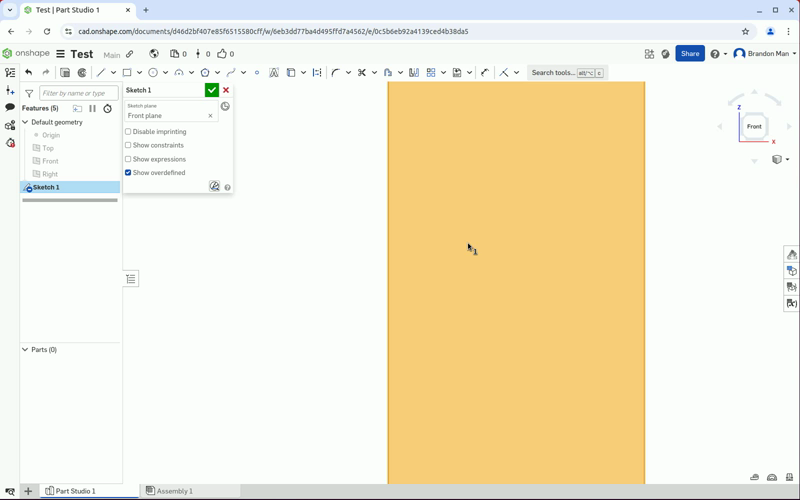
scroll(-6)
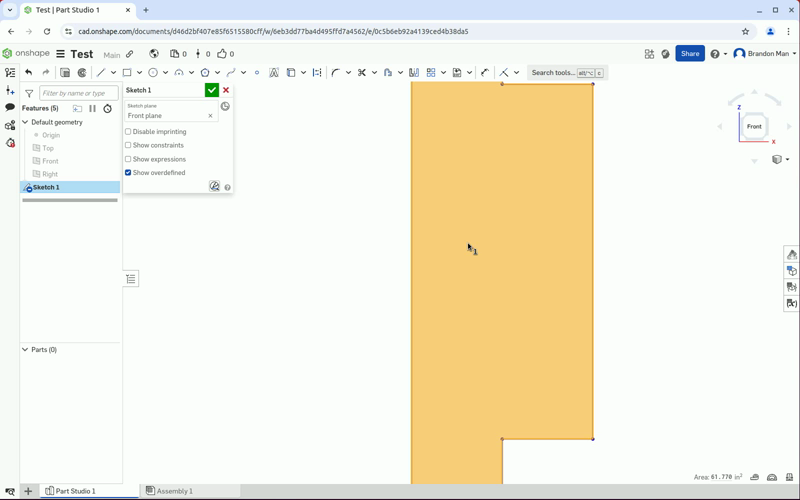
scroll(-6)
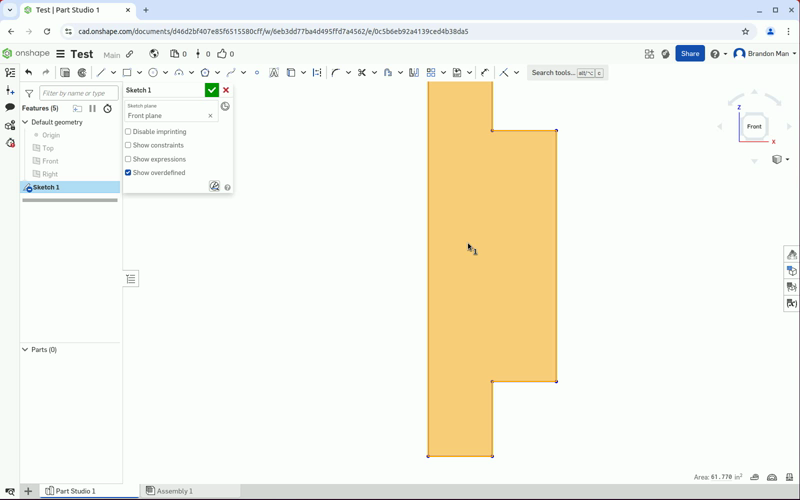
scroll(-6)
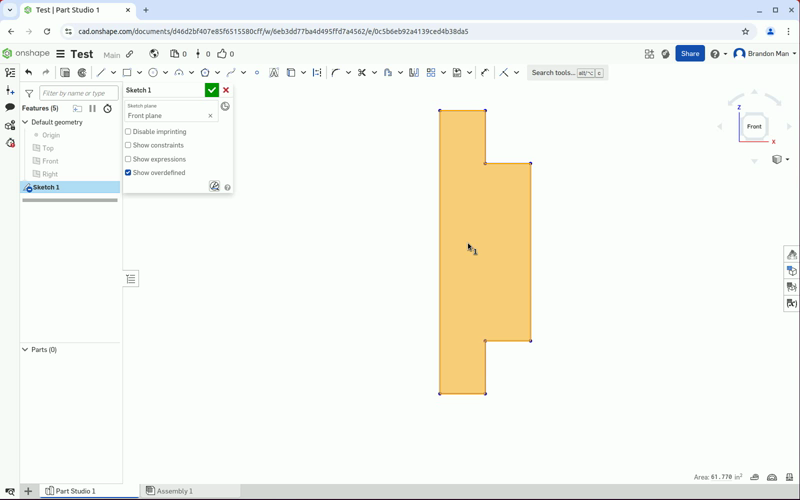
scroll(-6)
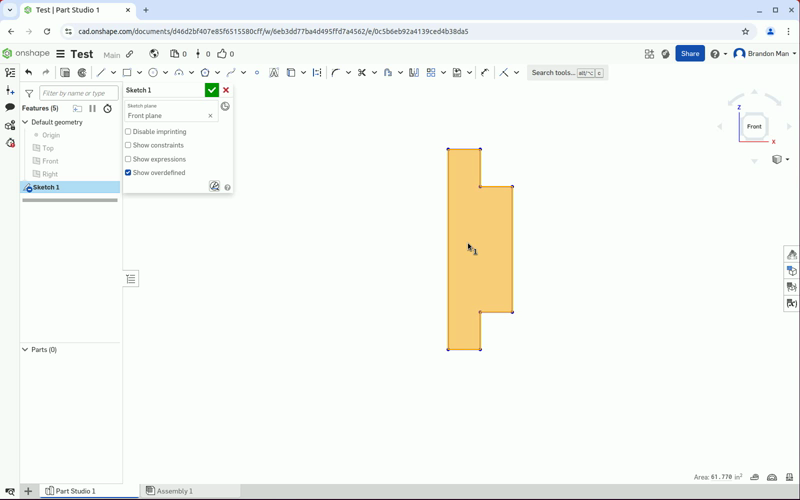
scroll(-6)
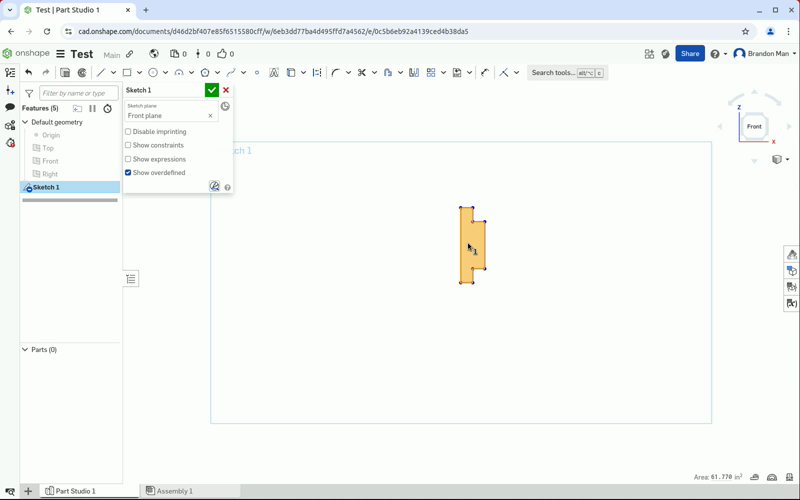
mouse_move(73, 352)
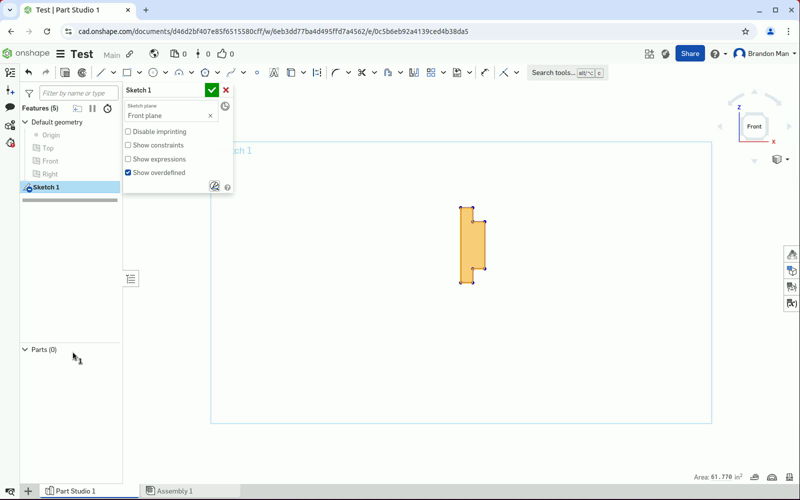
key(shift+y)
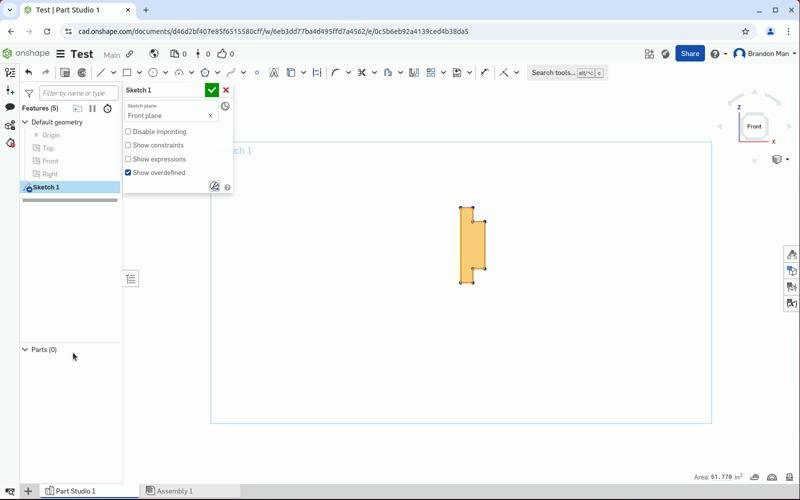
key(shift+e)
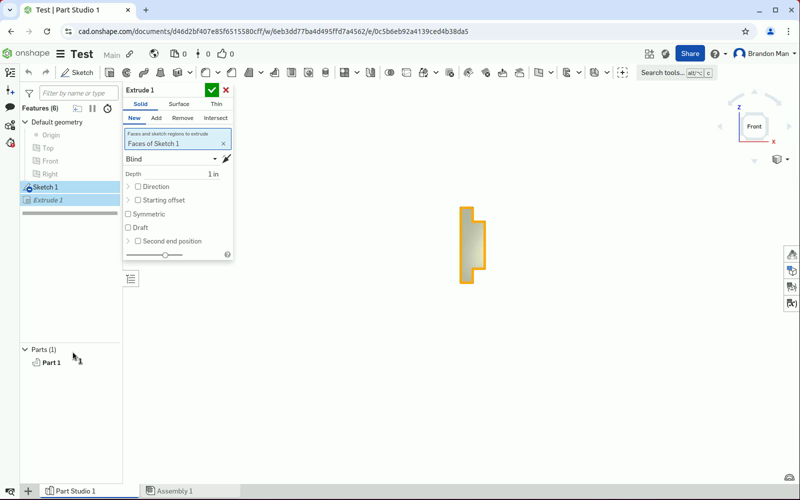
mouse_move(143, 106)
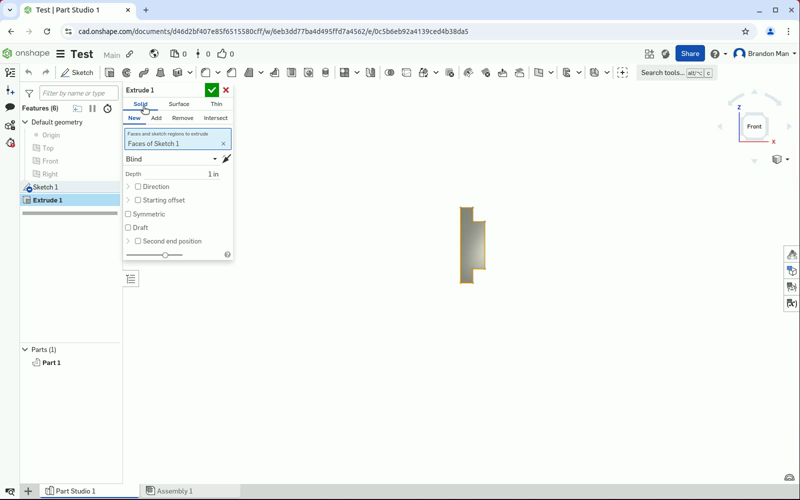
click(143, 106)
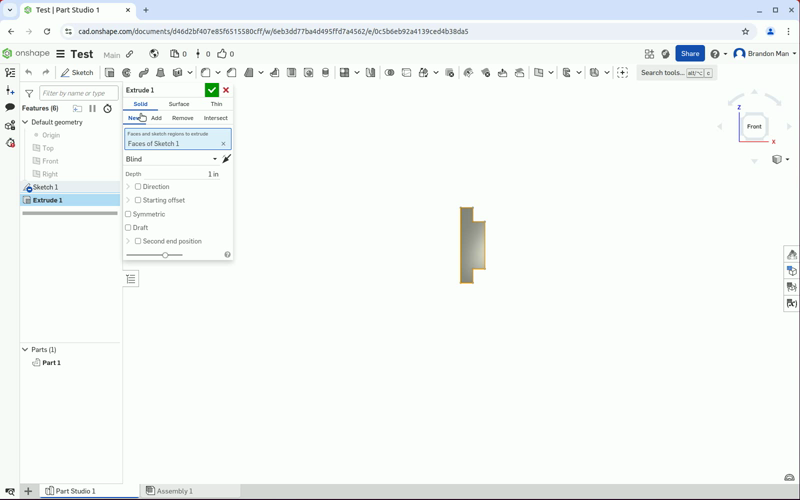
mouse_move(137, 120)
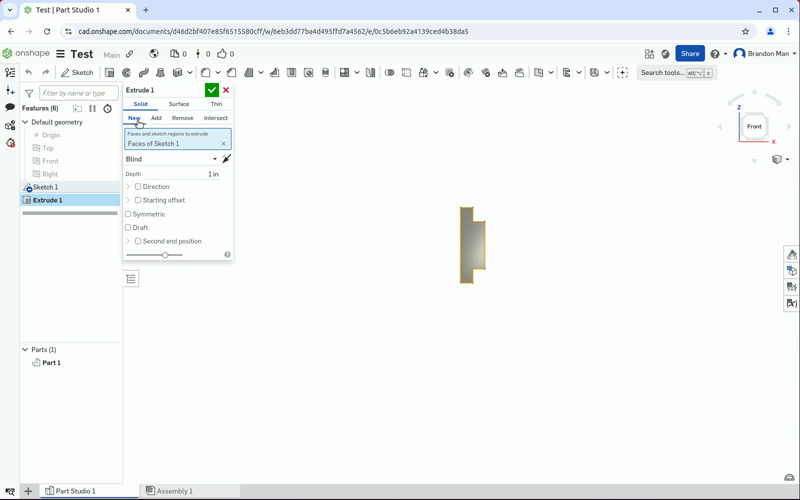
click(137, 120)
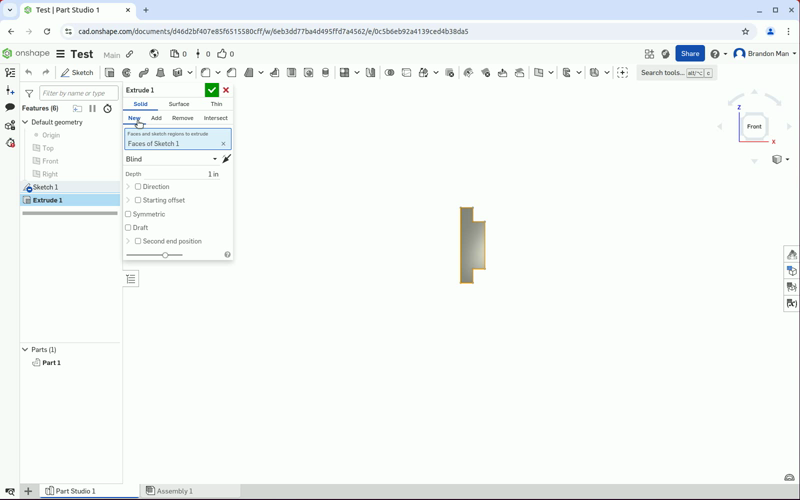
key(tab, 4)
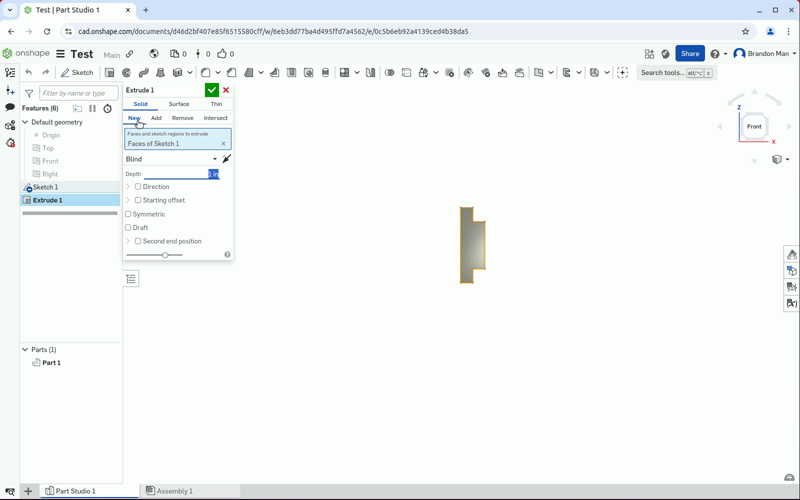
text(-23.108)
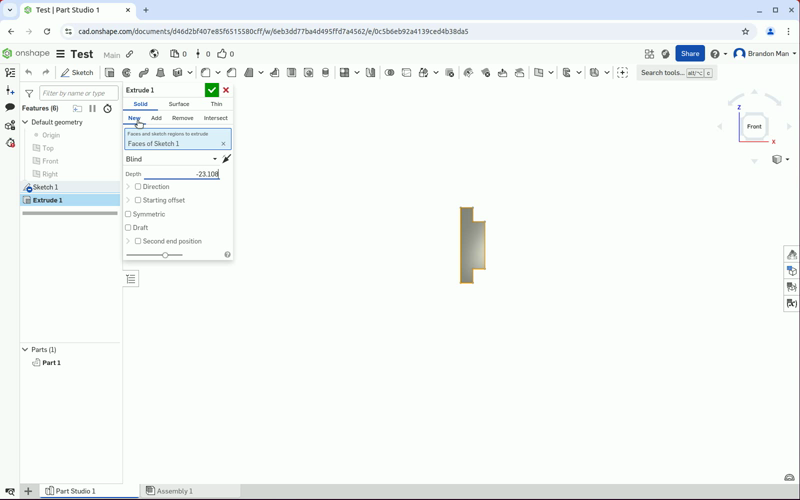
key(enter)
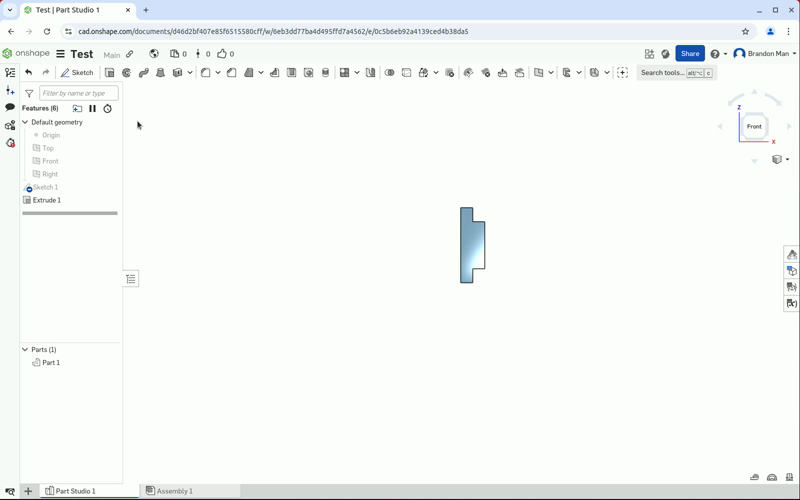
key(shift+h)
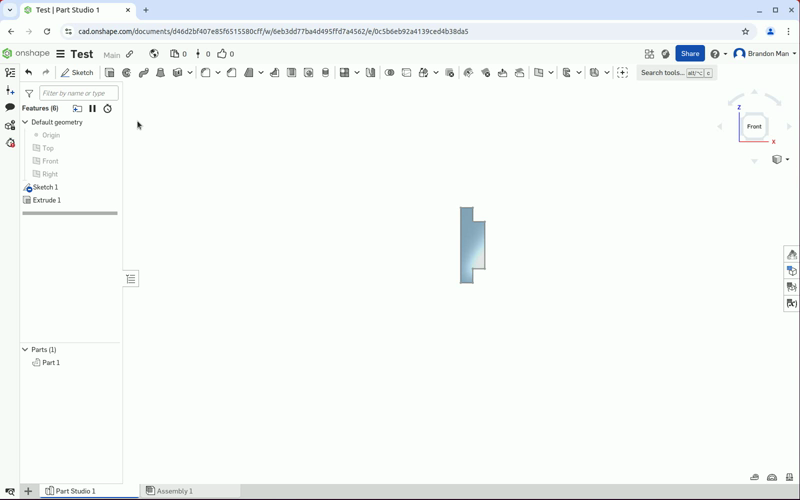
key(shift+h)
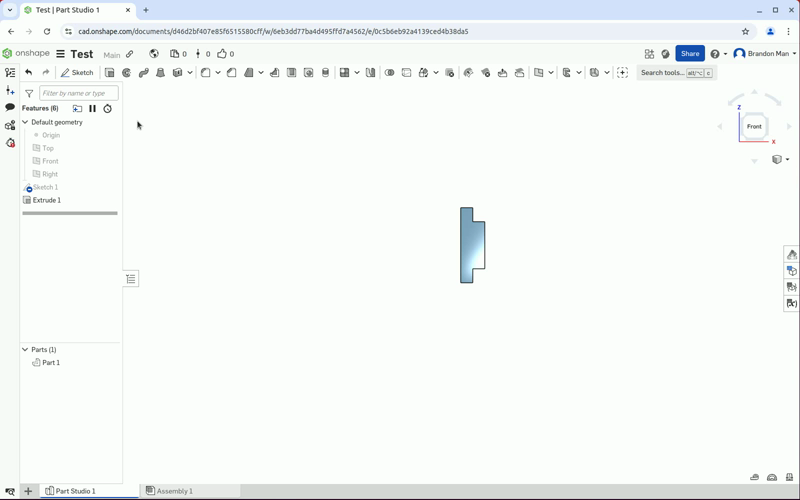
mouse_move(73, 189)
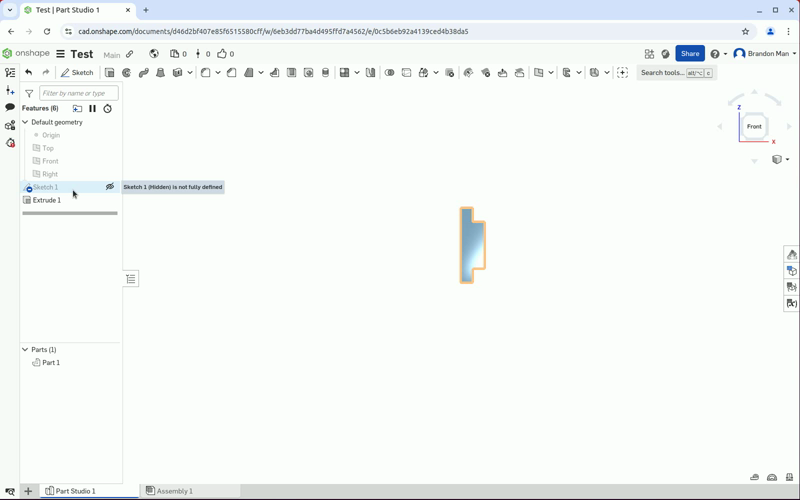
click(73, 189)
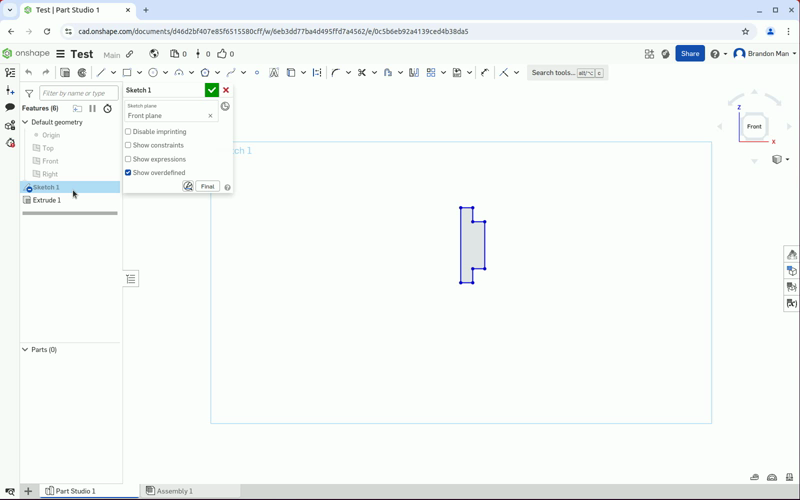
mouse_move(229, 92)
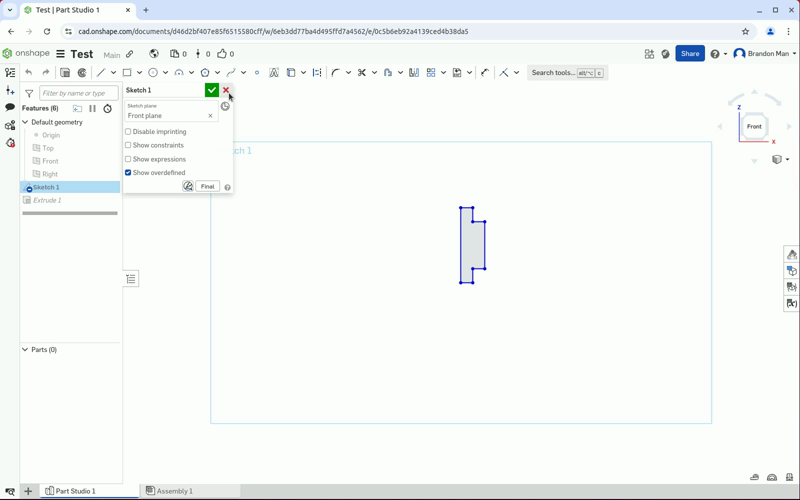
click(229, 92)
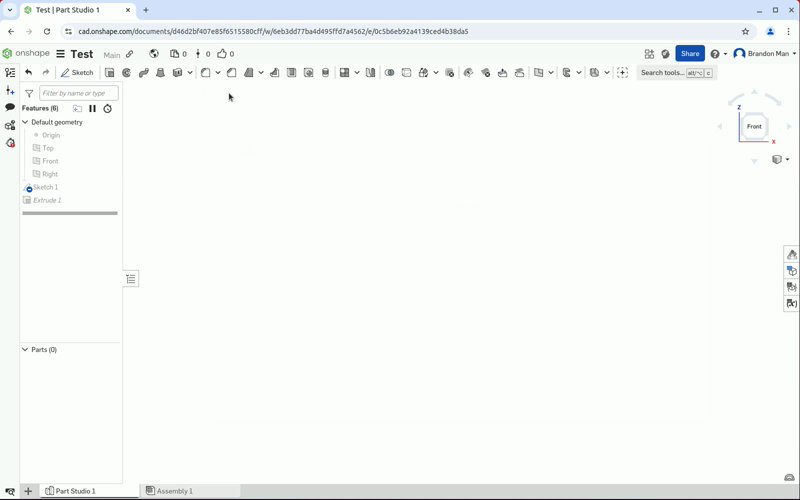
mouse_move(73, 352)
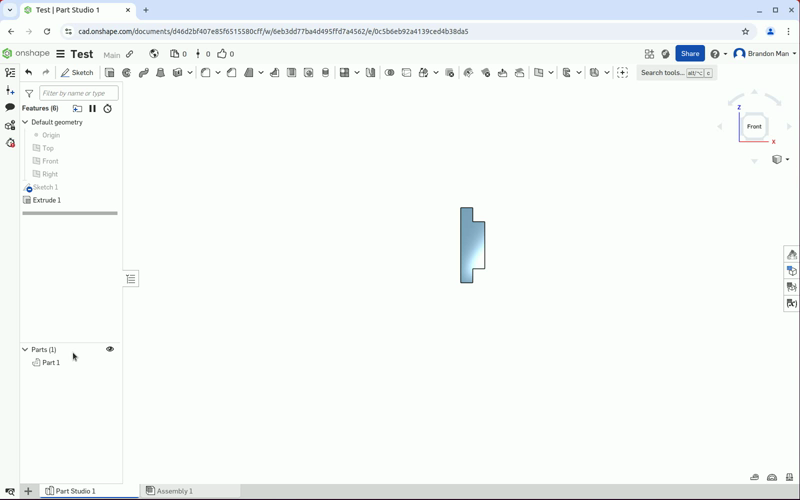
key(y)
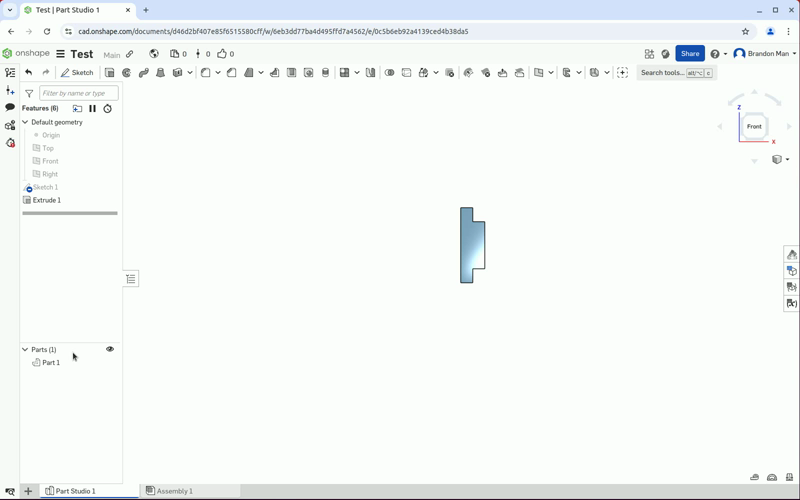
key(shift+p)
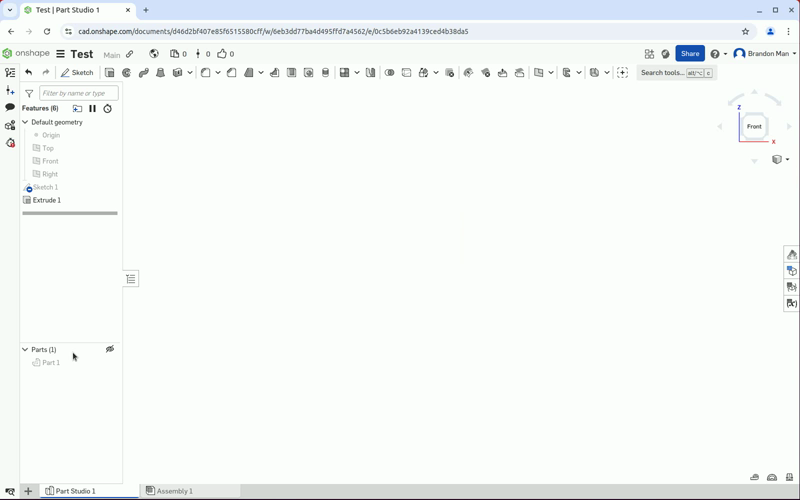
key(space)
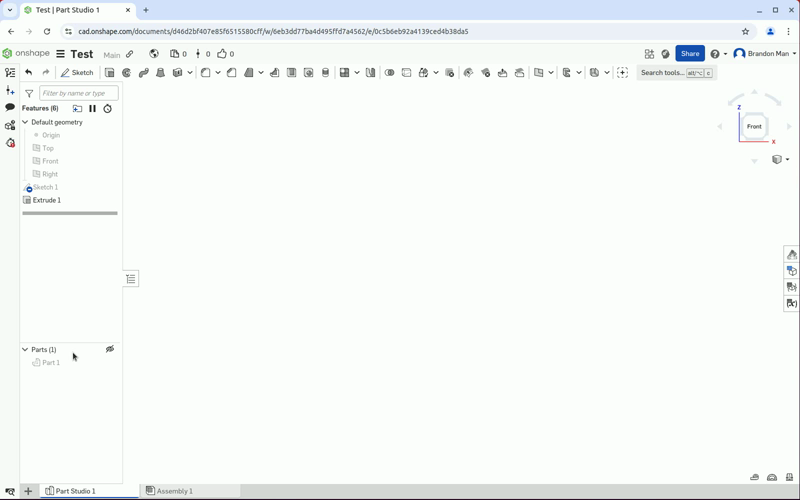
key_down(shift)
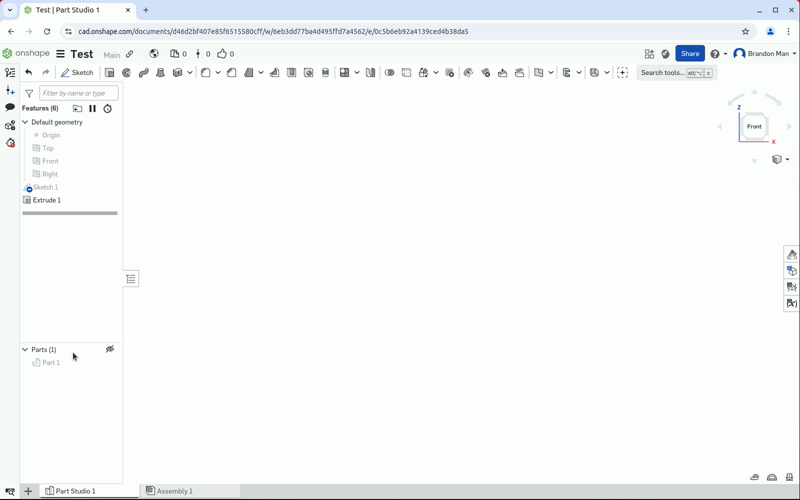
key(left)
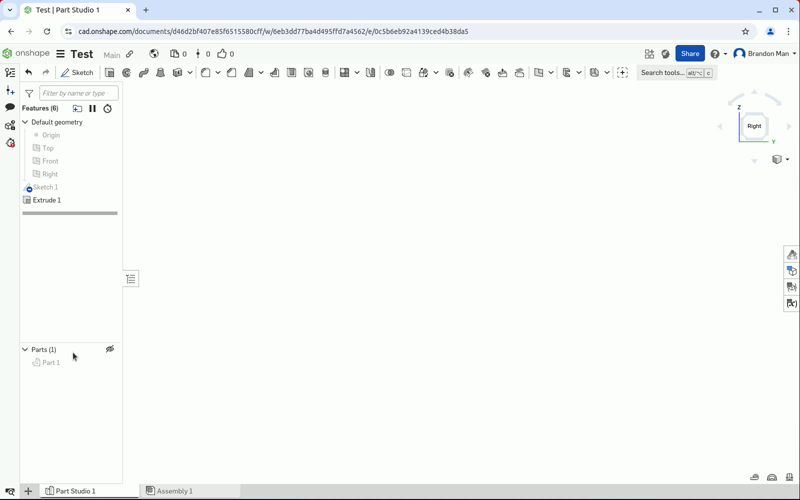
key_up(shift)
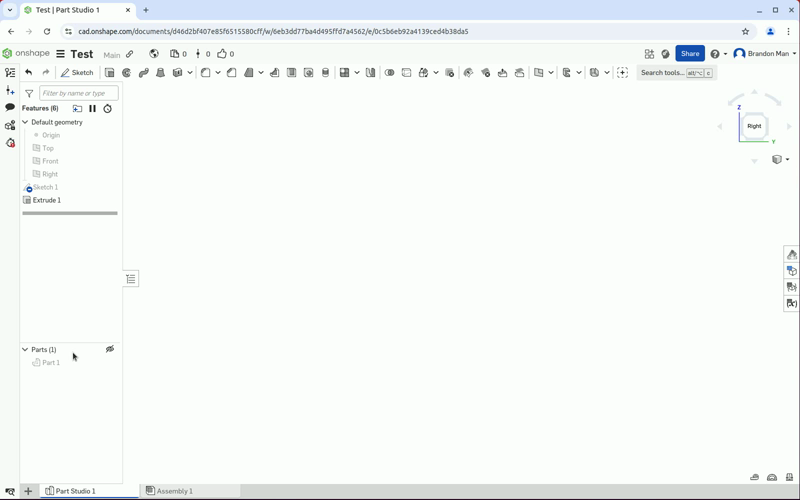
mouse_move(73, 352)
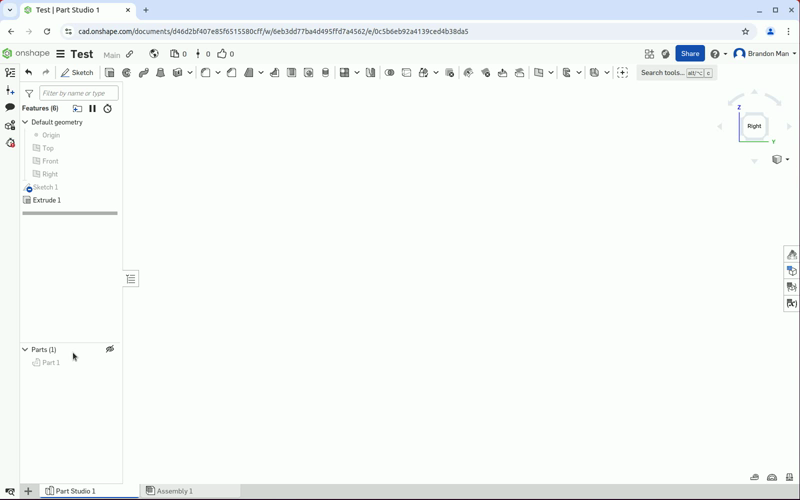
key(shift+y)
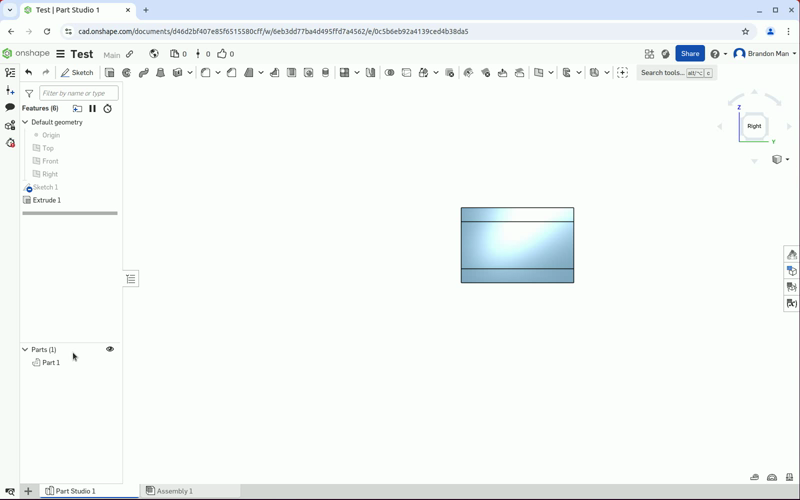
mouse_move(541, 75)
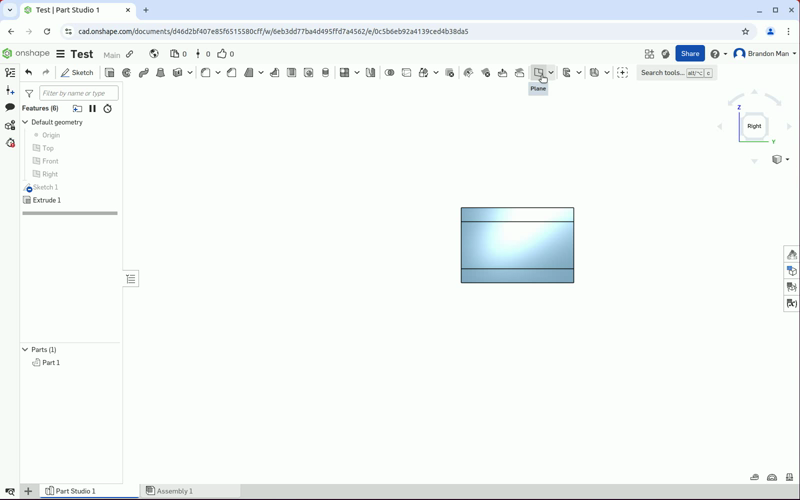
click(541, 75)
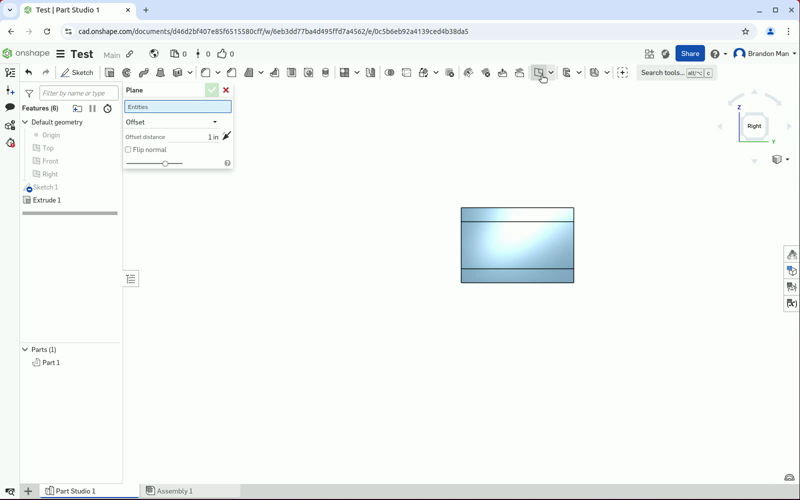
mouse_move(73, 176)
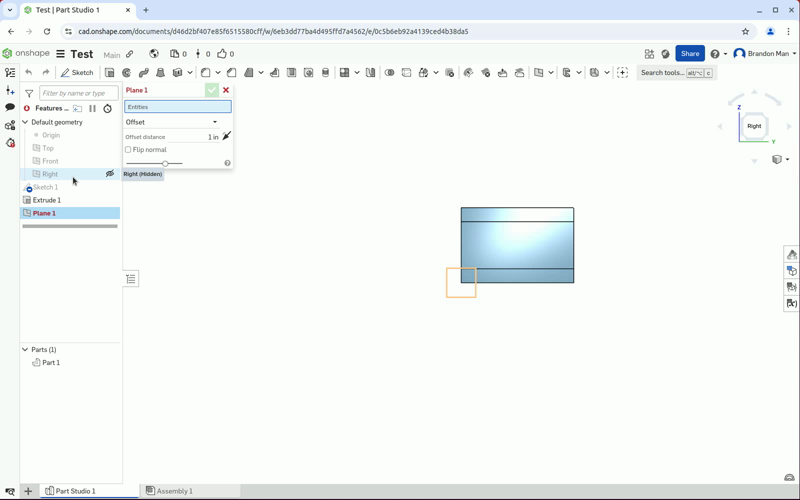
click(73, 176)
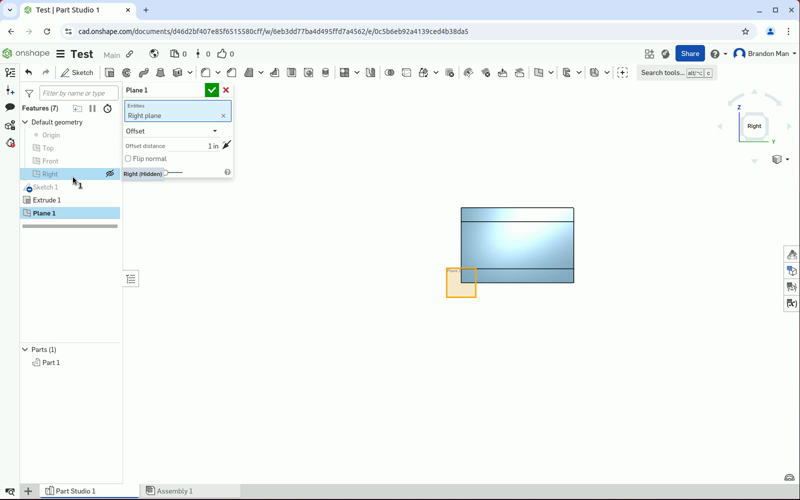
key(tab, 2)
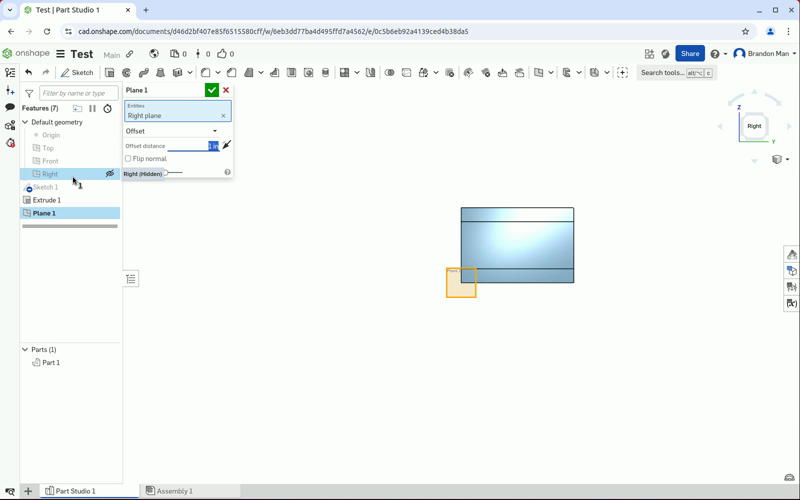
text(4.807)
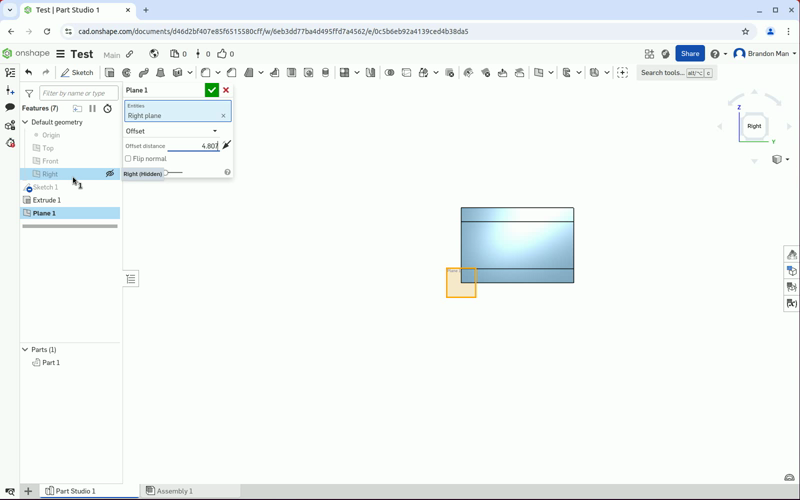
key(enter, 2)
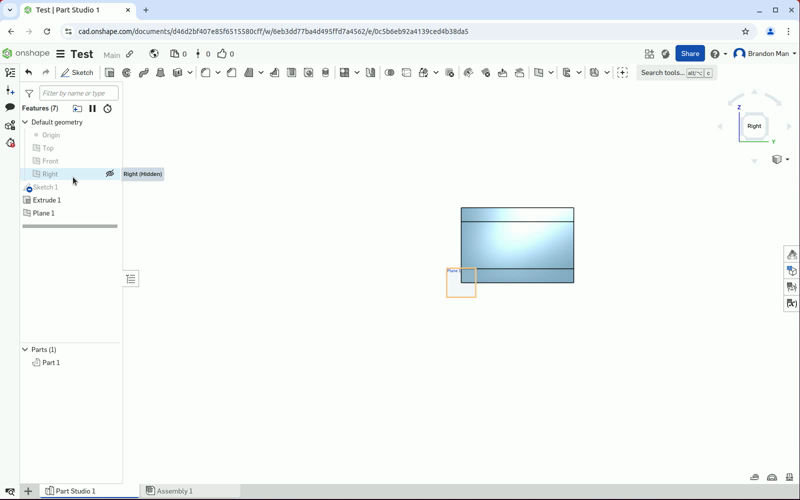
key(shift+s)
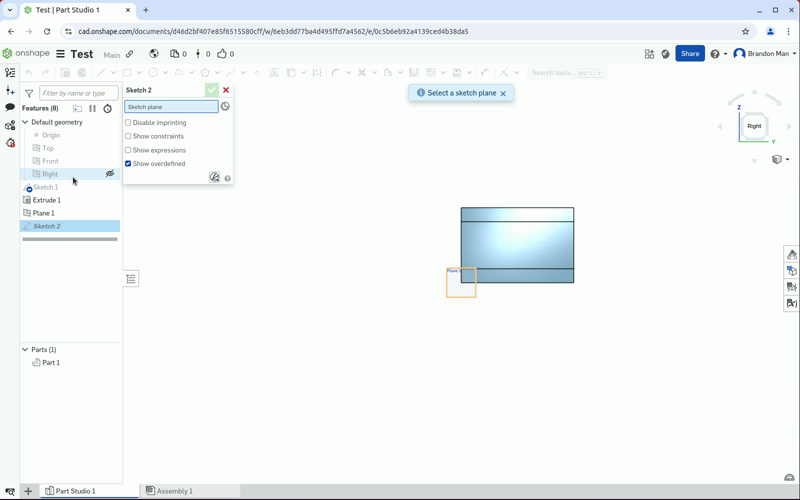
mouse_move(73, 215)
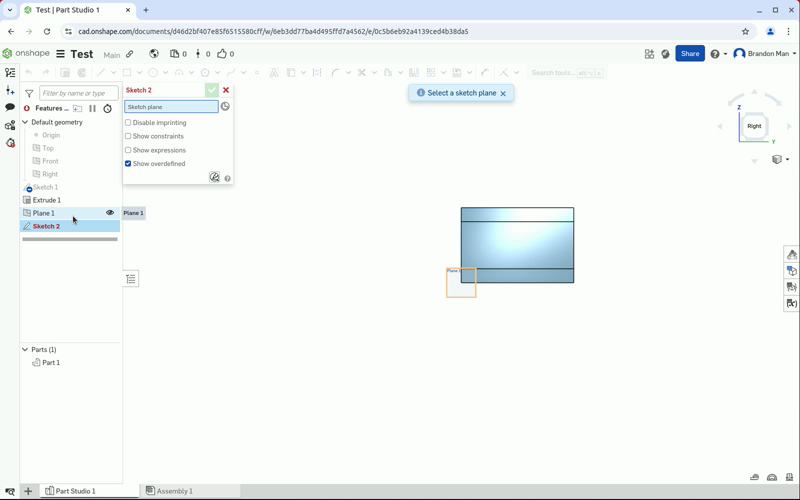
click(73, 215)
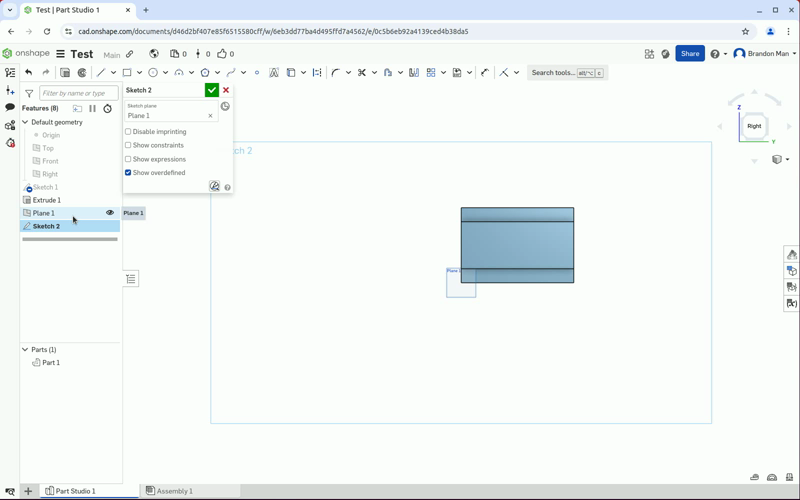
mouse_move(73, 352)
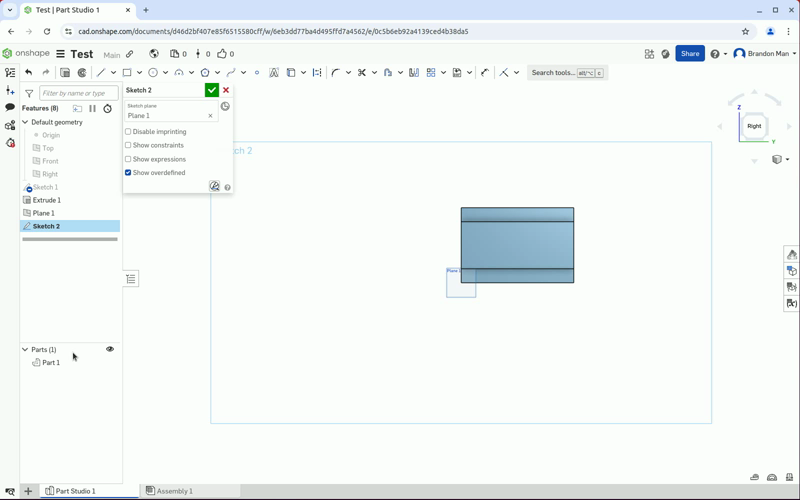
key(y)
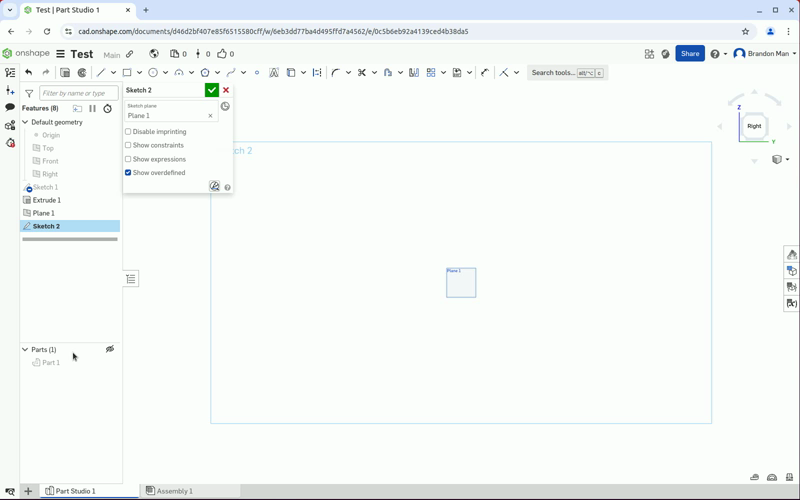
key(c)
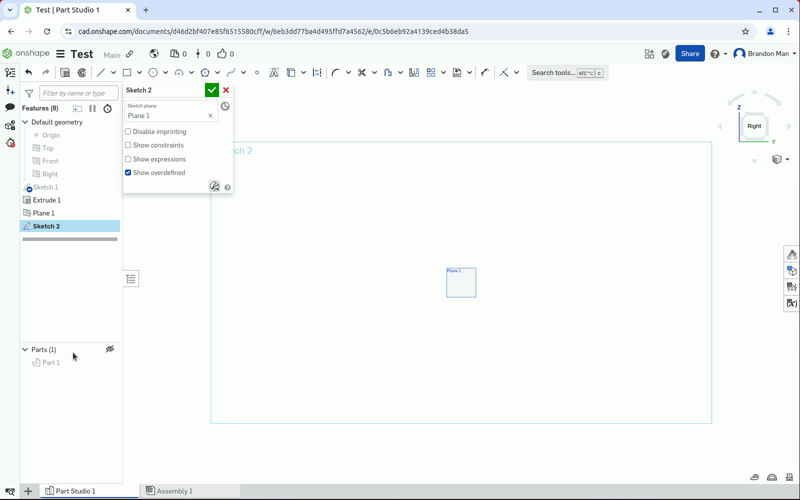
key_down(shift)
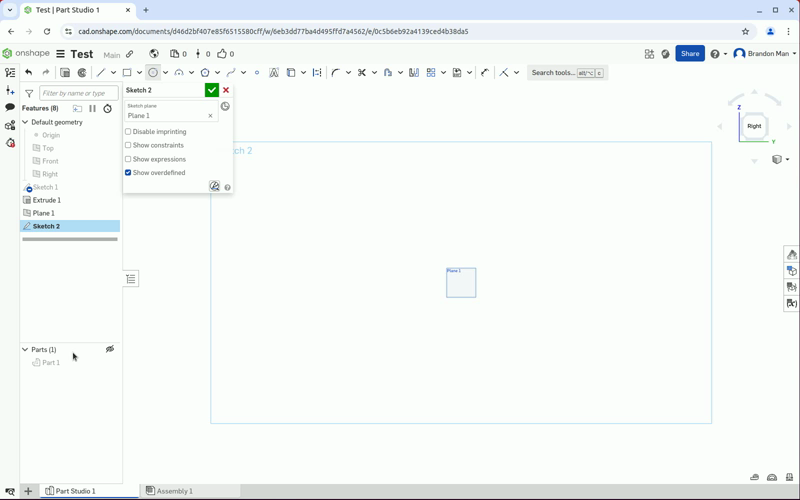
mouse_move(517, 245)
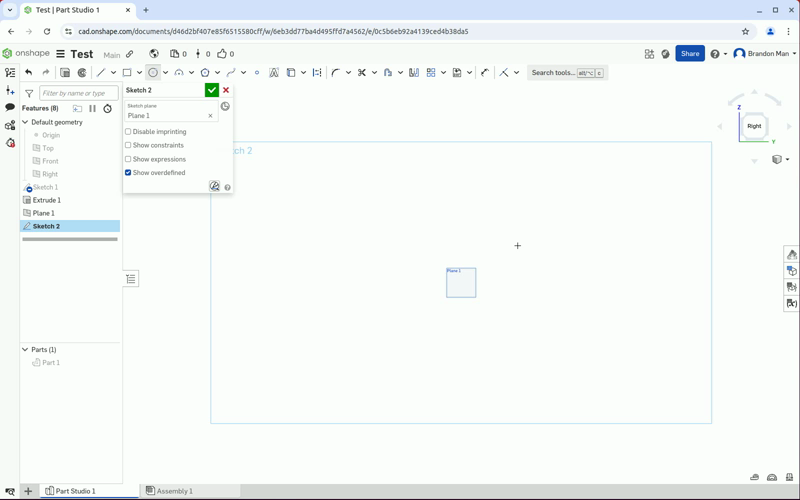
click(517, 245)
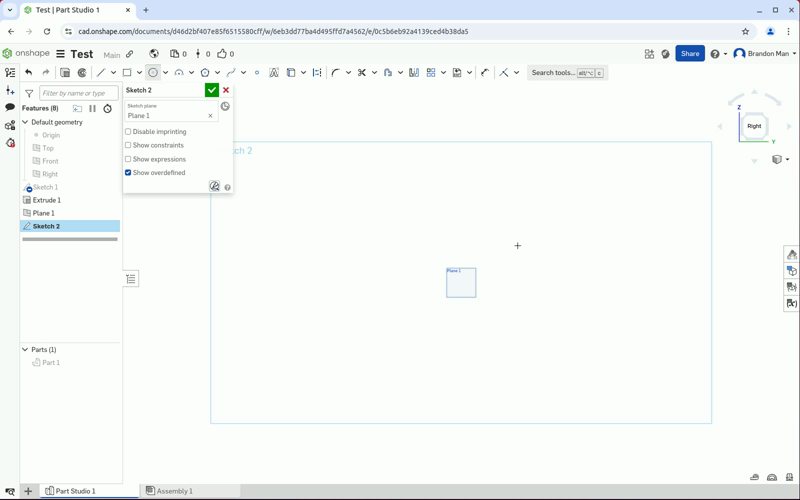
key_up(shift)
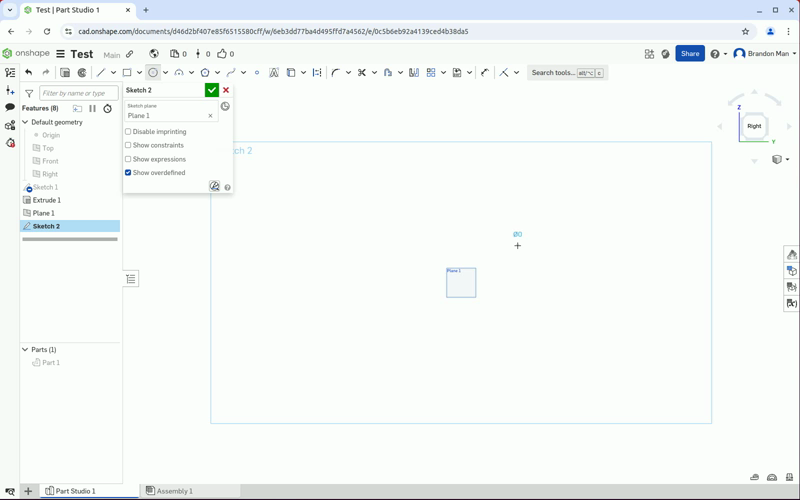
mouse_move(528, 245)
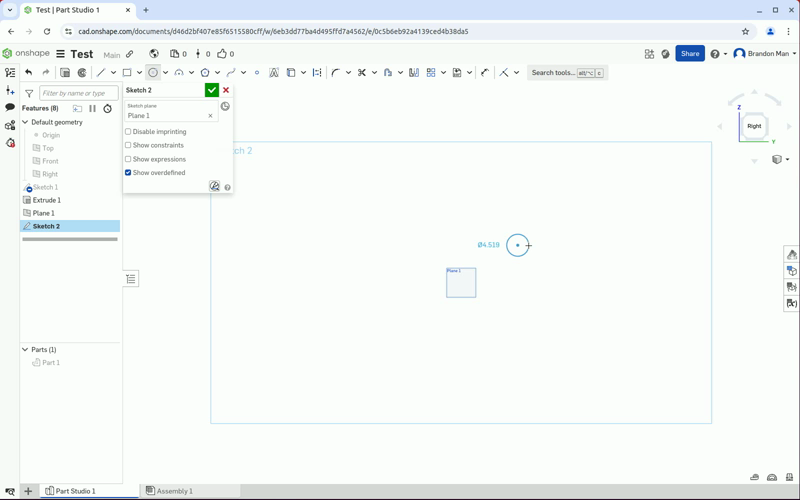
click(528, 245)
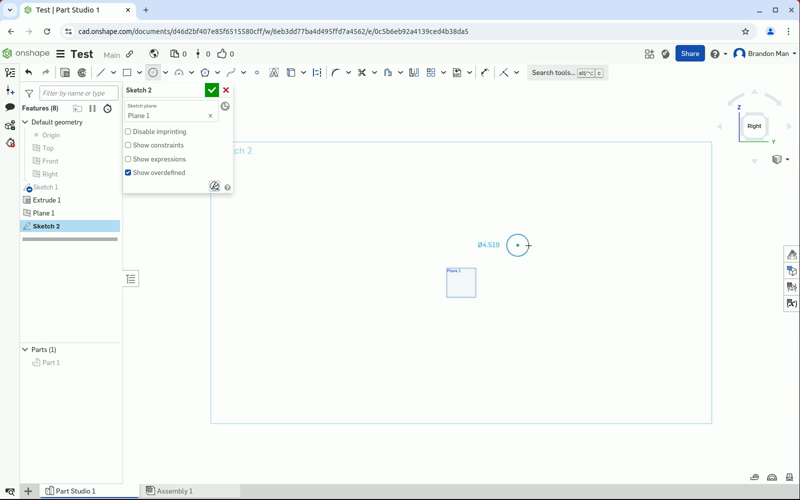
key(esc)
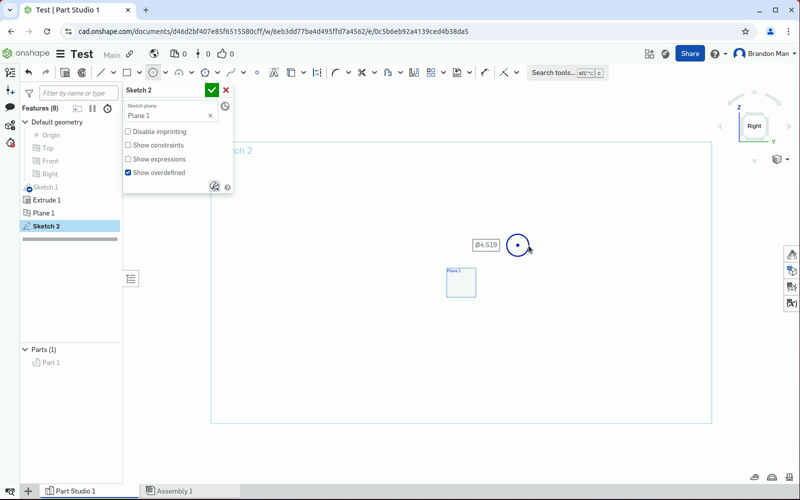
mouse_move(517, 247)
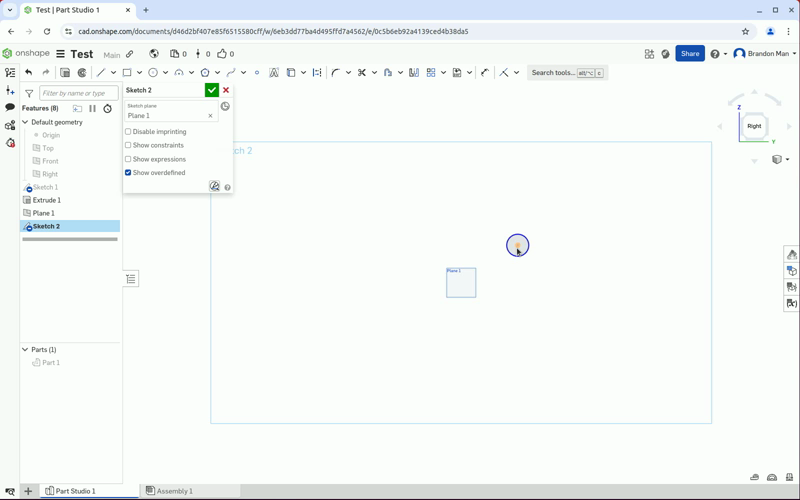
scroll(6)
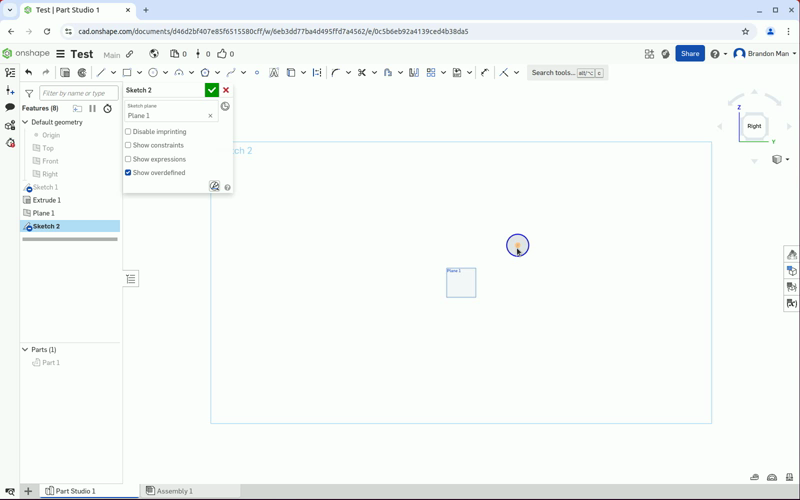
scroll(6)
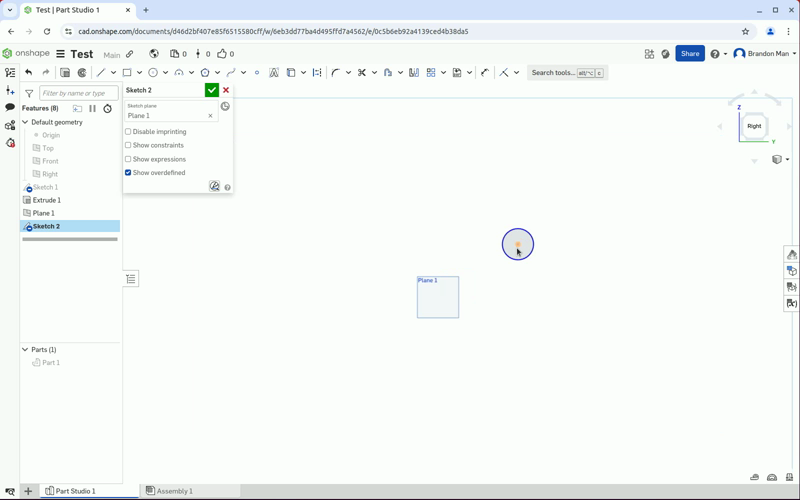
scroll(6)
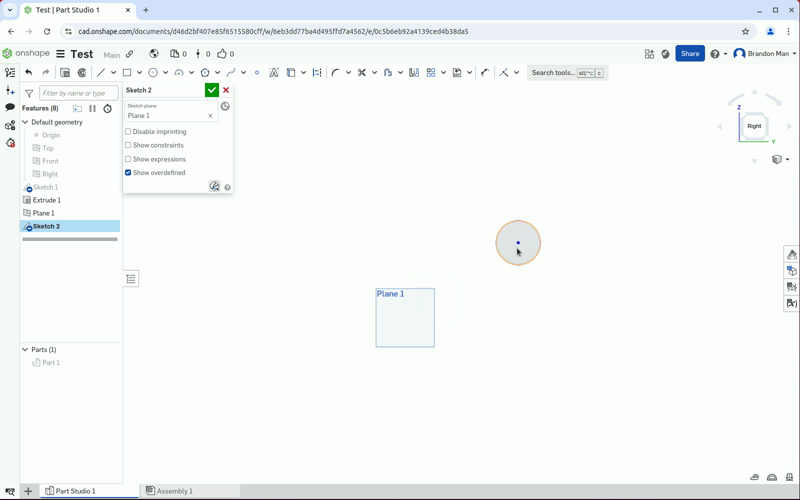
scroll(6)
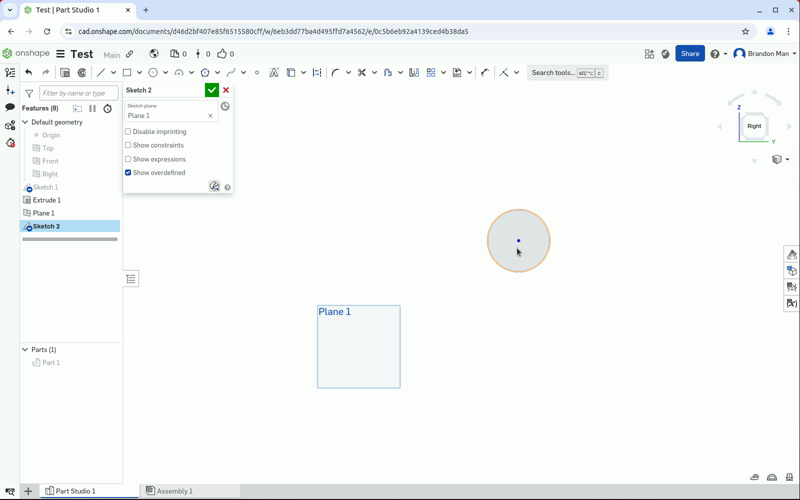
scroll(6)
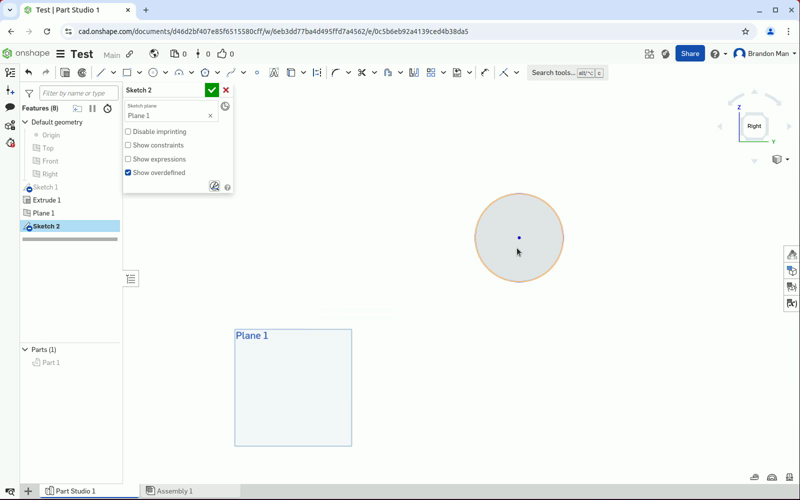
scroll(6)
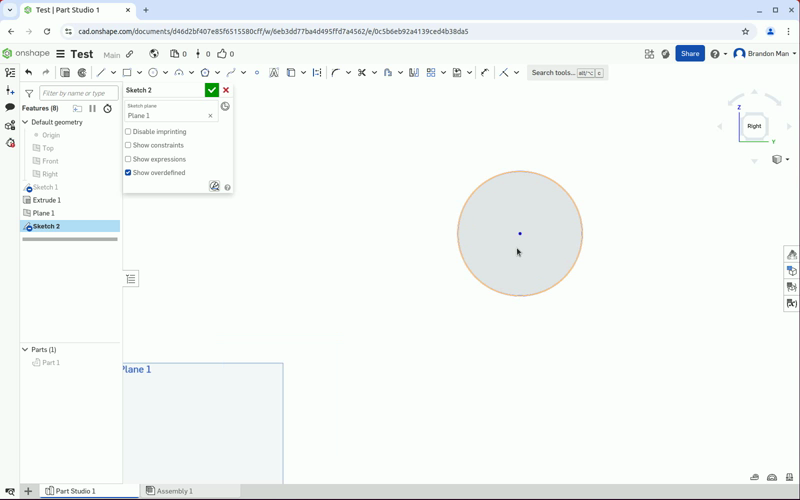
scroll(6)
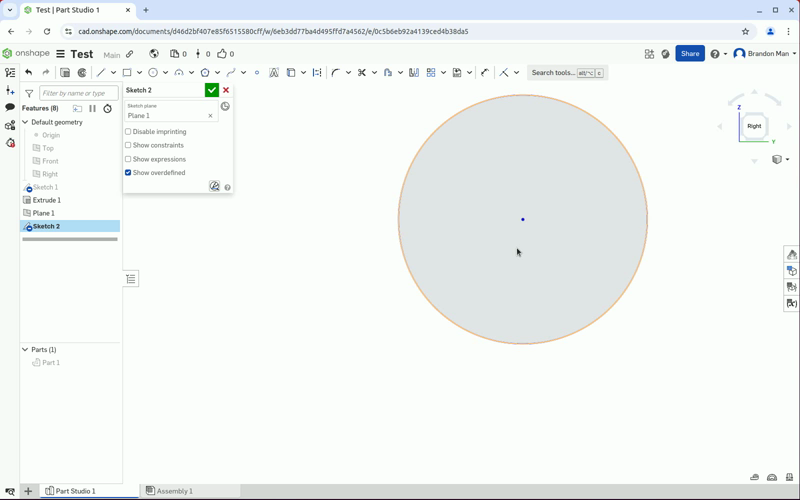
click(517, 247)
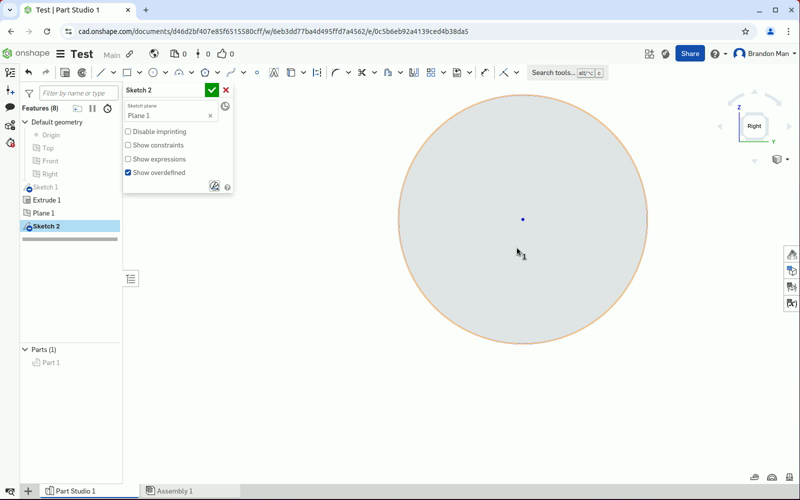
scroll(-6)
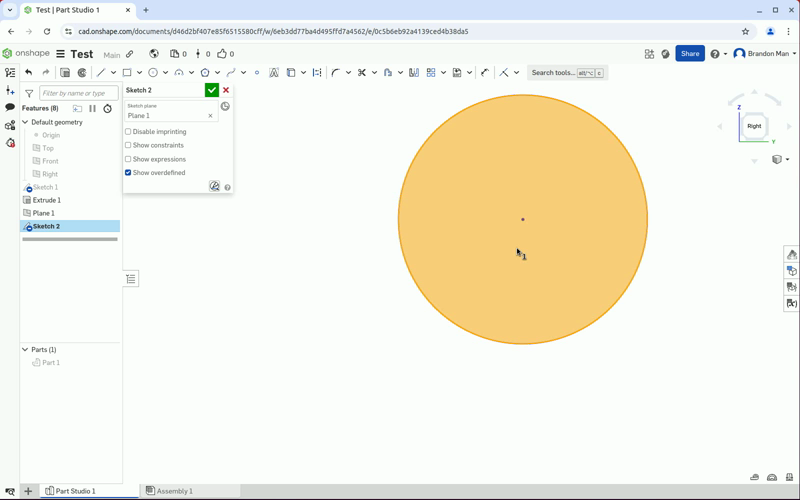
scroll(-6)
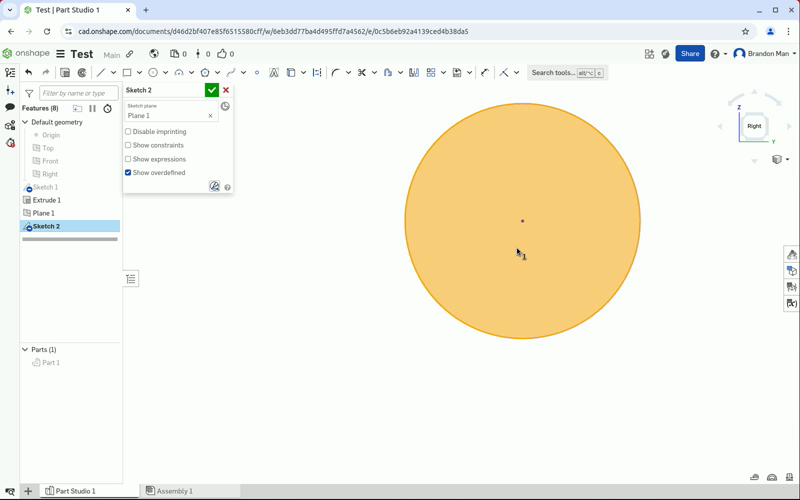
scroll(-6)
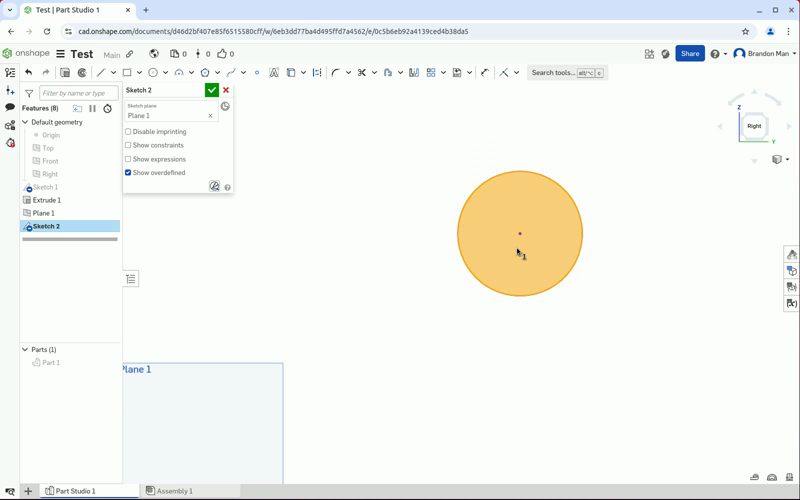
scroll(-6)
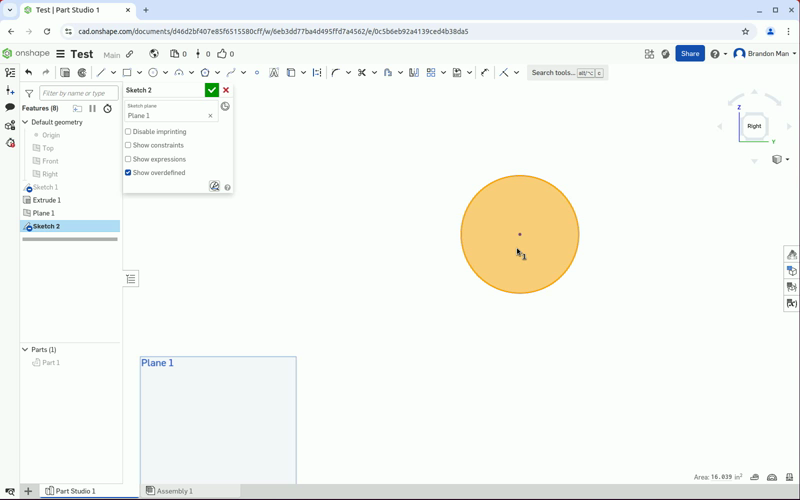
scroll(-6)
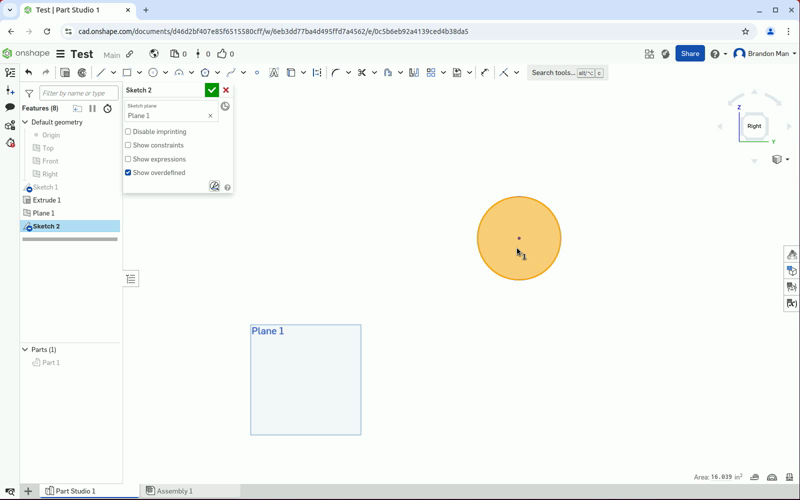
scroll(-6)
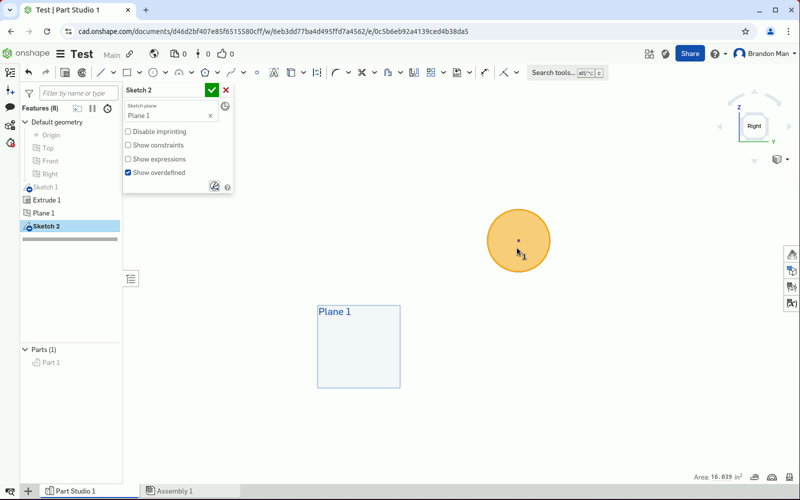
scroll(-6)
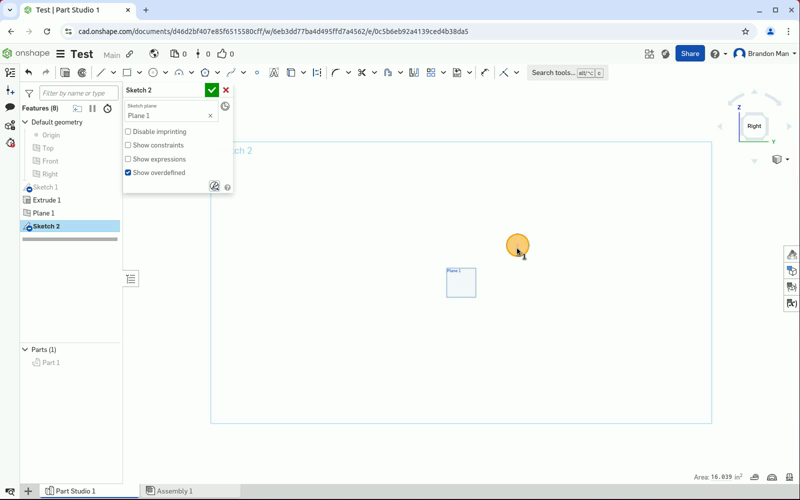
mouse_move(73, 352)
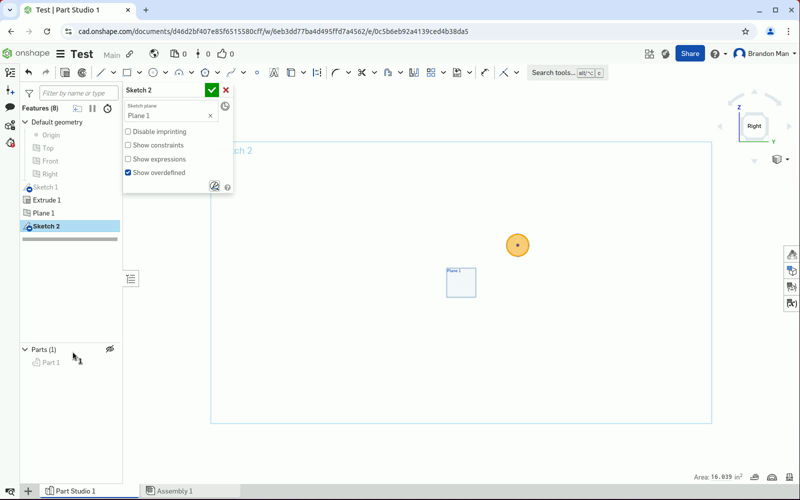
key(shift+y)
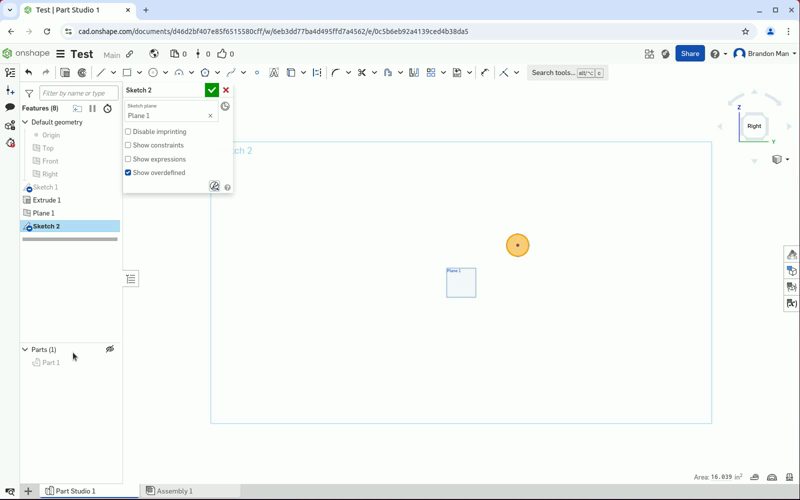
key(shift+e)
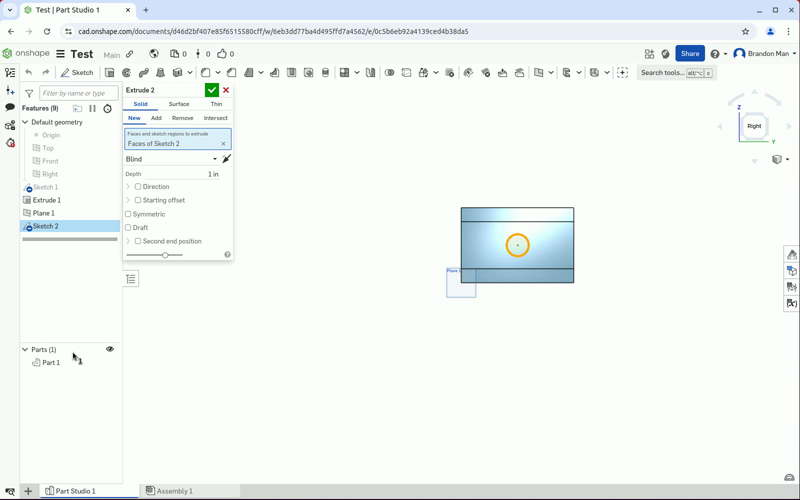
mouse_move(143, 106)
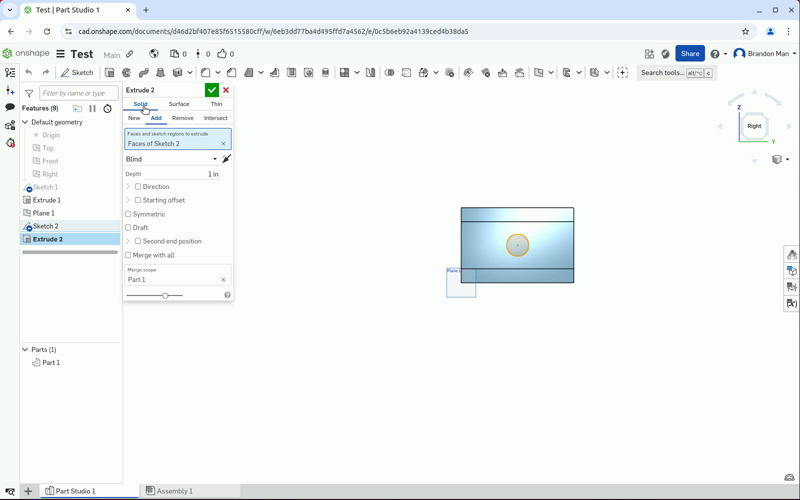
click(143, 106)
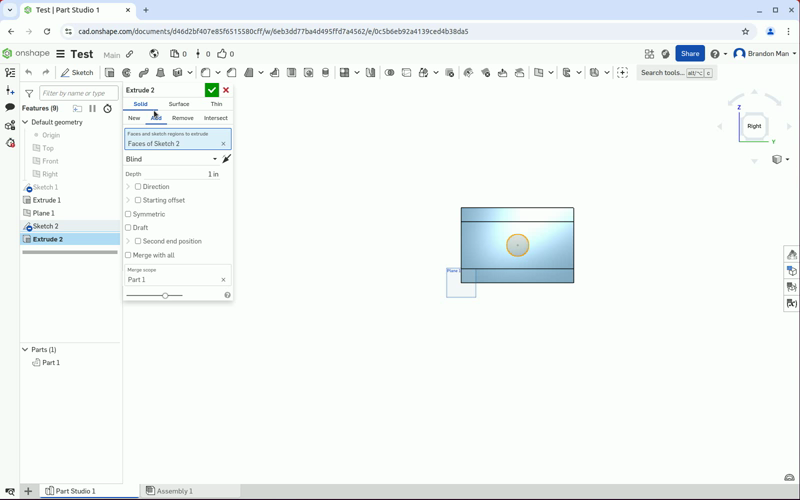
mouse_move(186, 120)
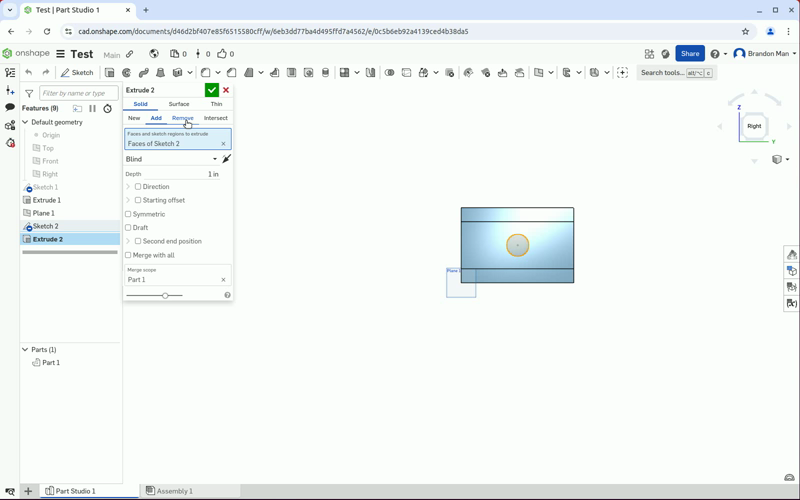
click(186, 120)
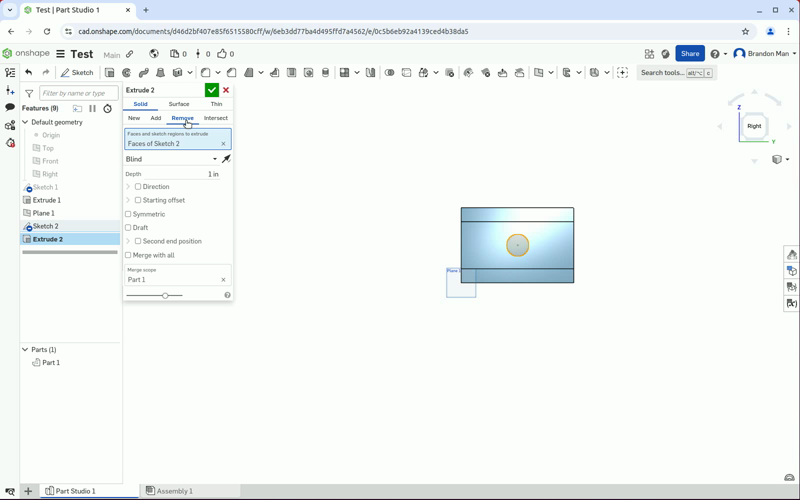
key(tab, 4)
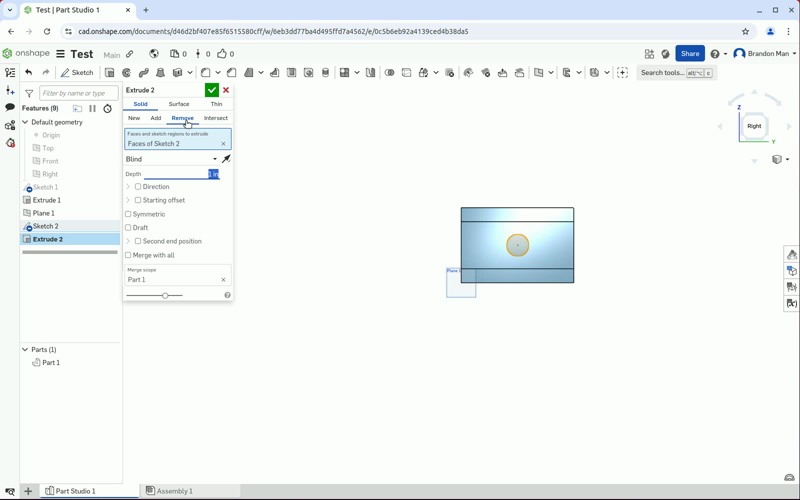
text(4.814)
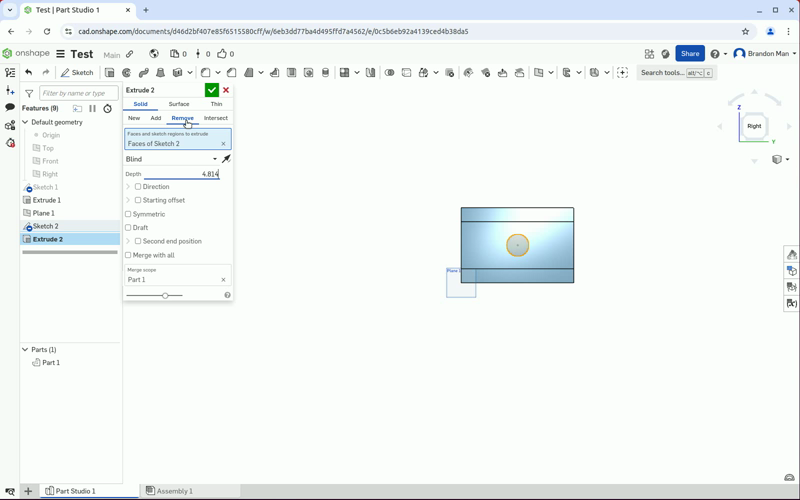
key(tab, 6)
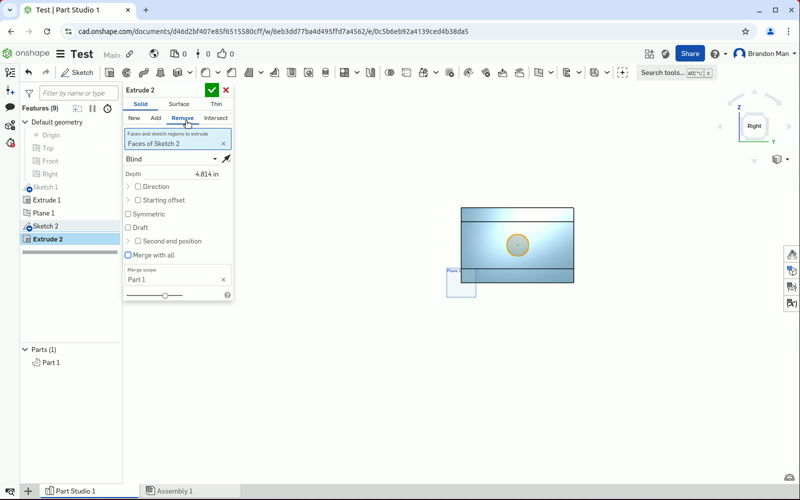
key(space)
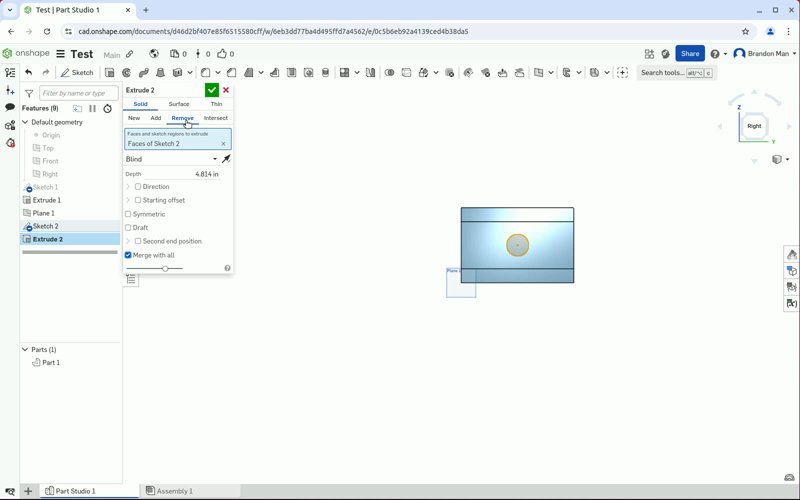
key(enter)
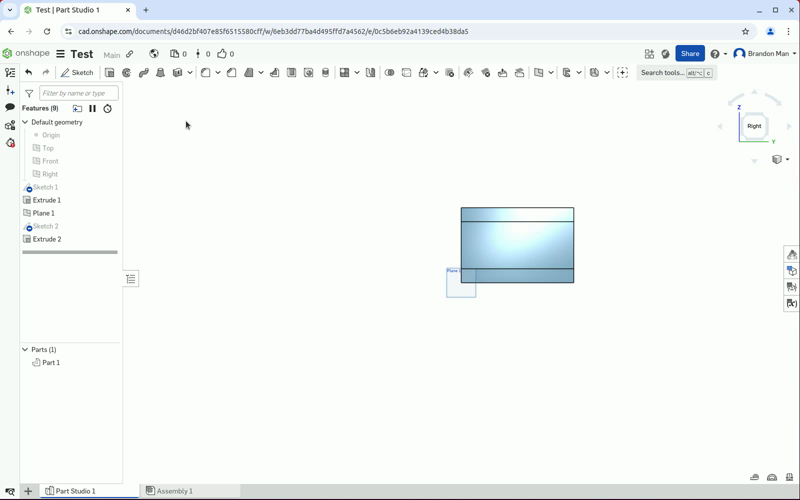
key(shift+h)
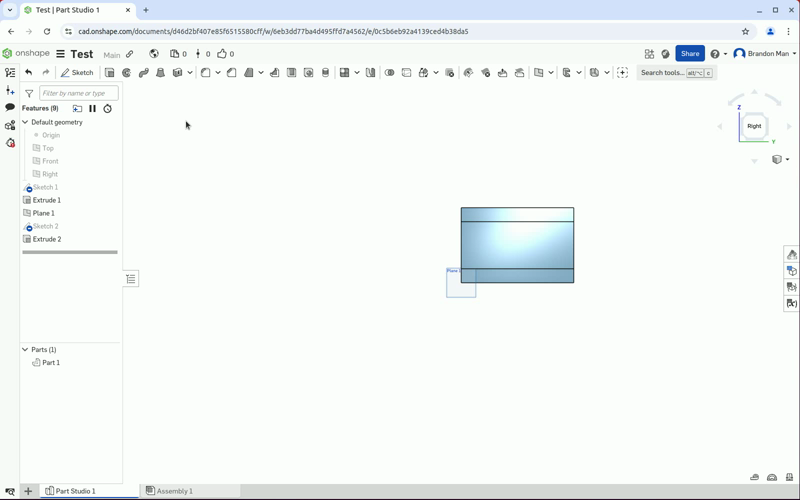
key(shift+h)
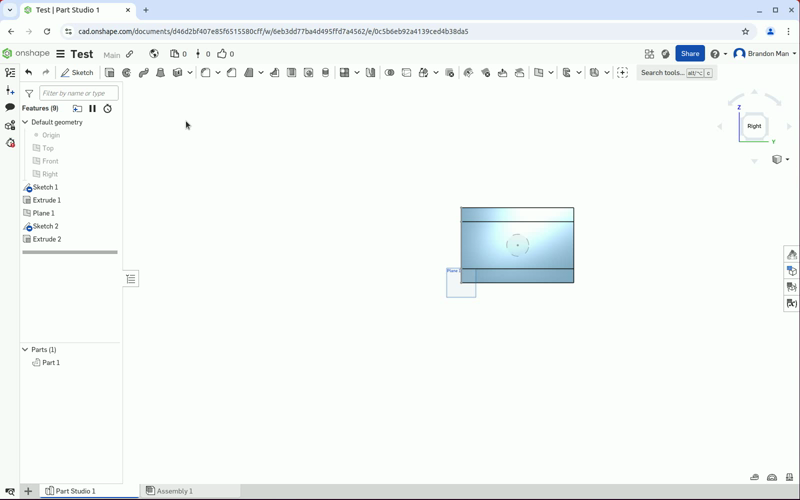
key(shift+7)
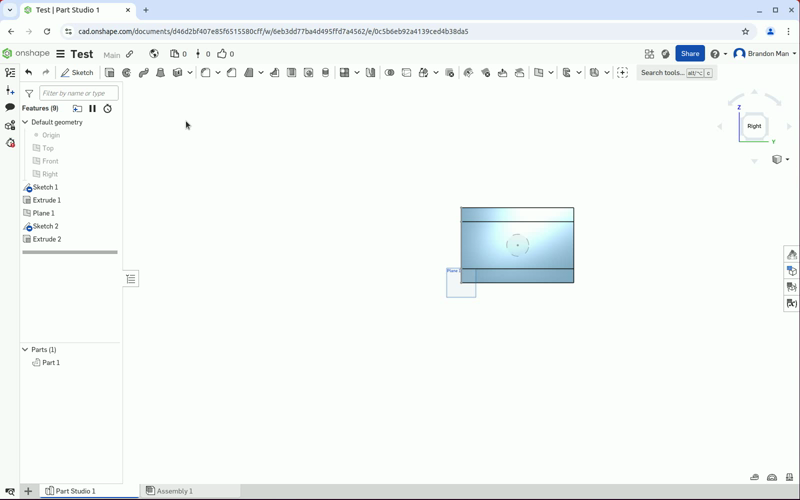
key(right, 2)
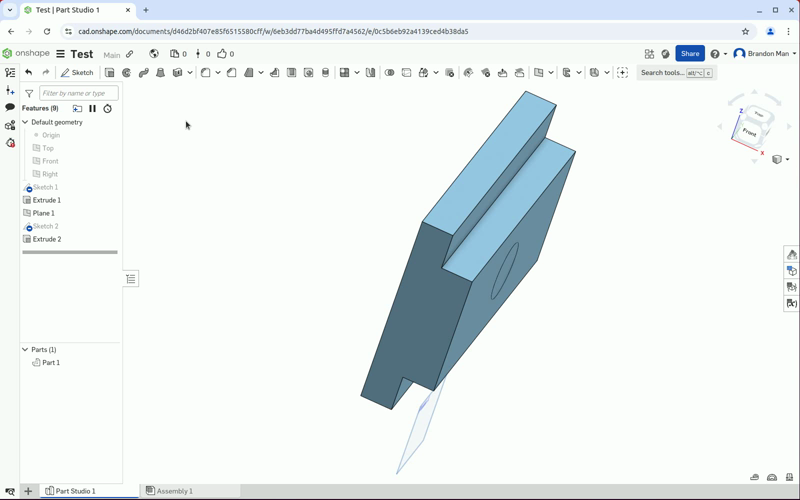
key(down, 2)
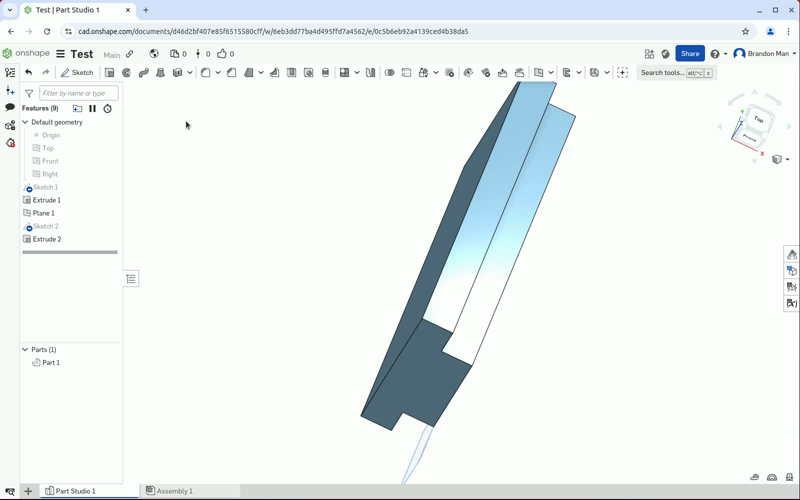
key(up, 2)
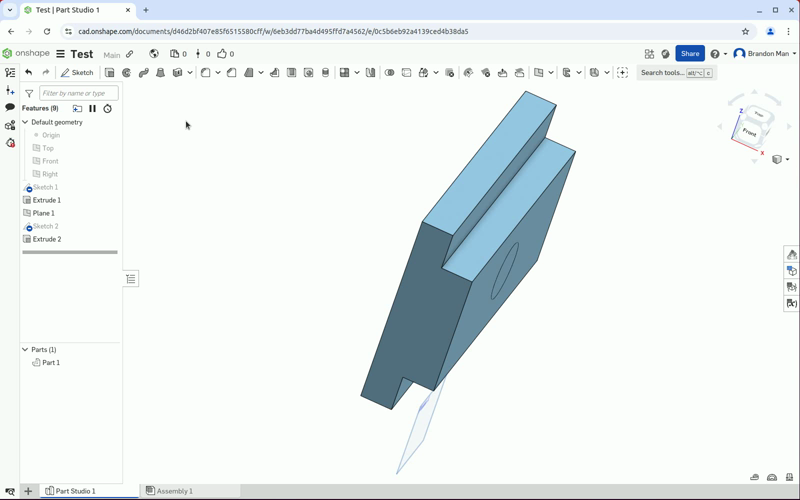
key(left, 2)
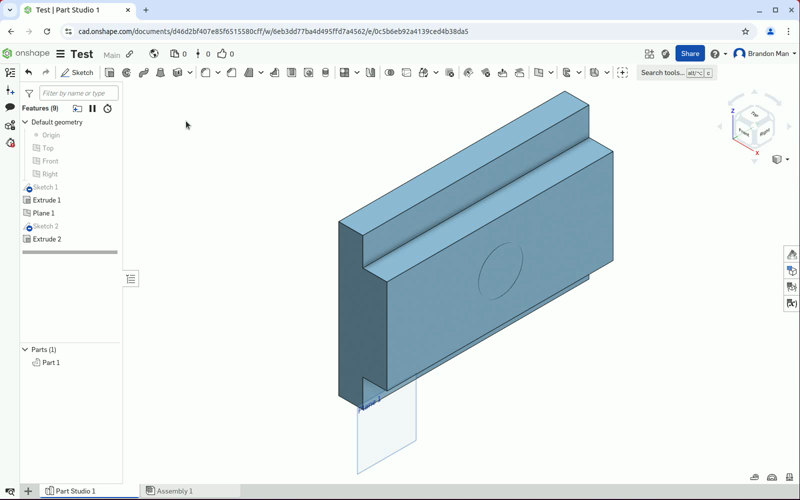
mouse_move(73, 189)
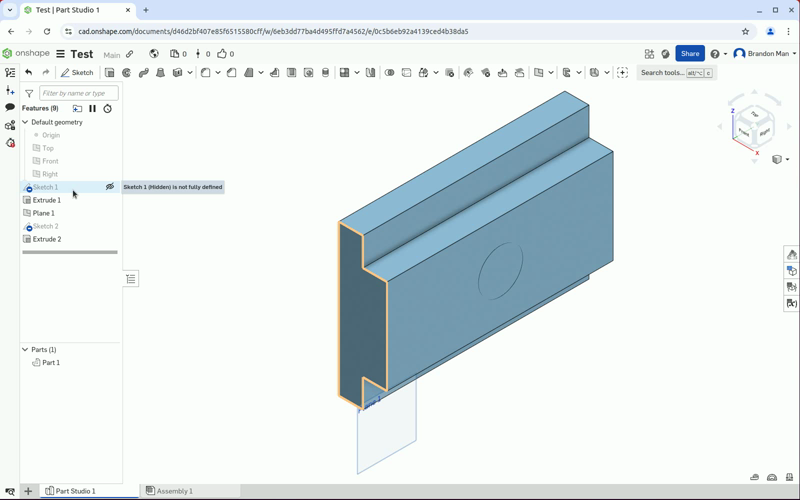
click(73, 189)